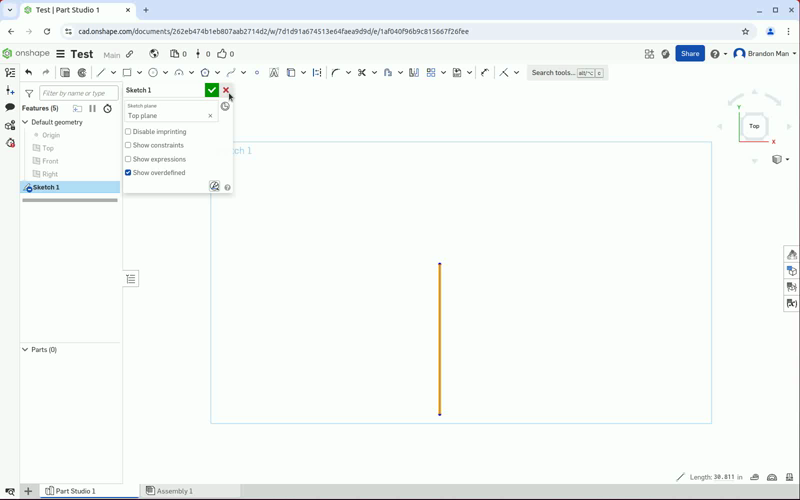
key(shift+h)
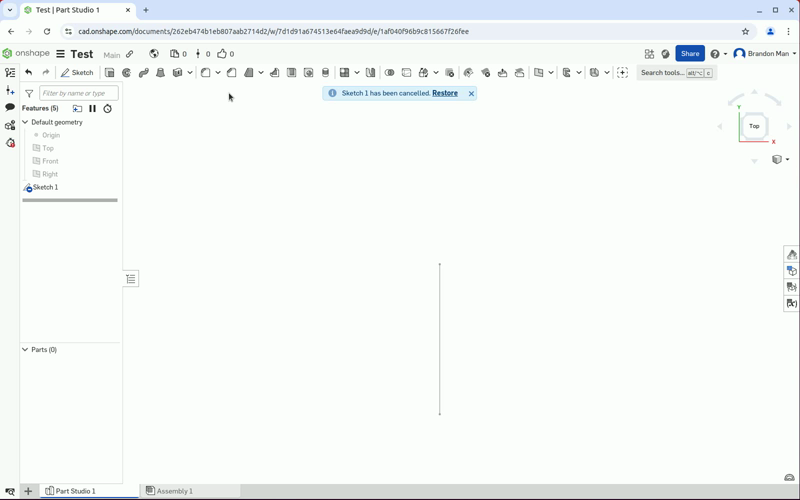
mouse_move(73, 352)
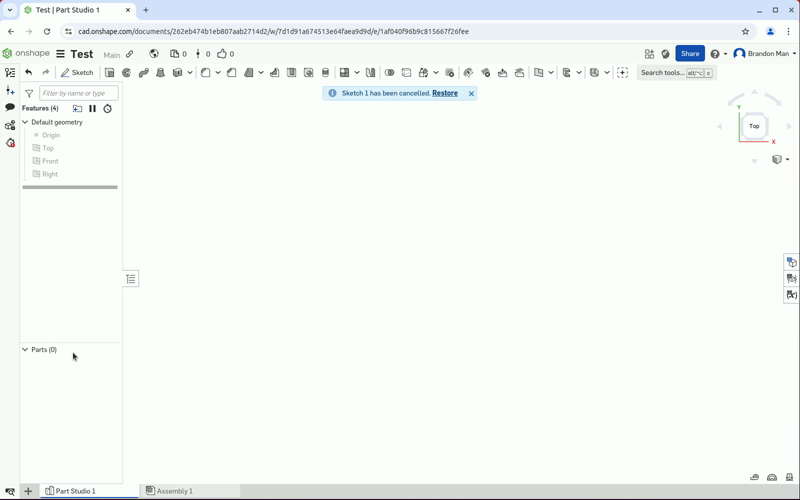
key(y)
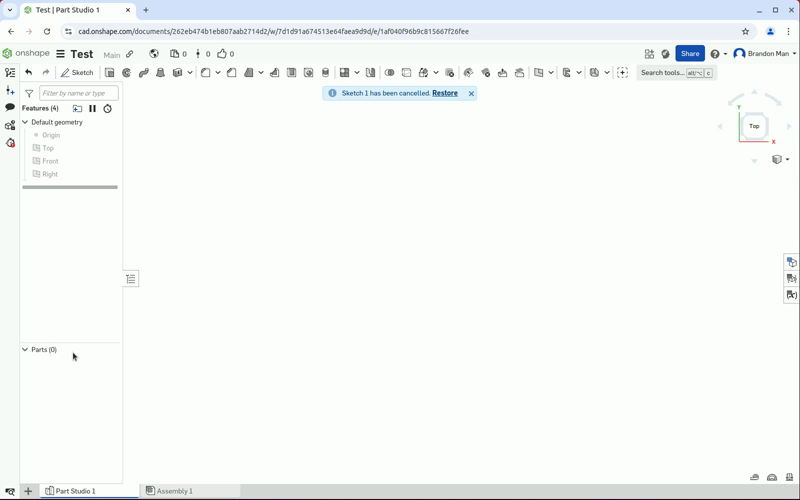
key(shift+p)
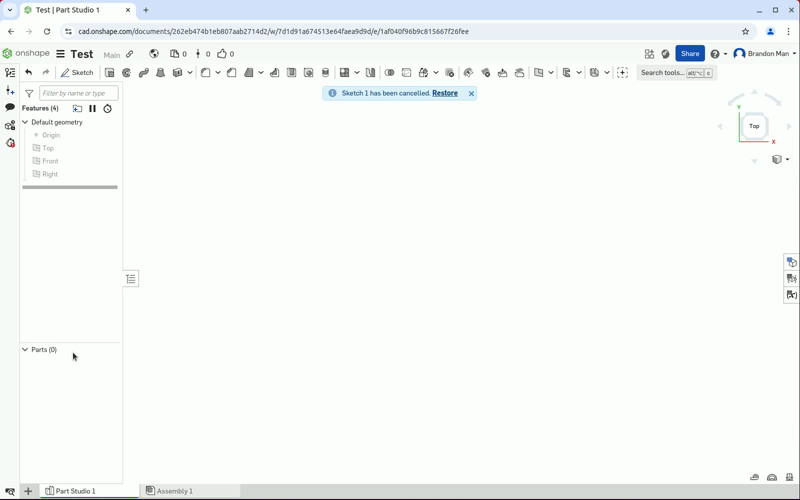
key(space)
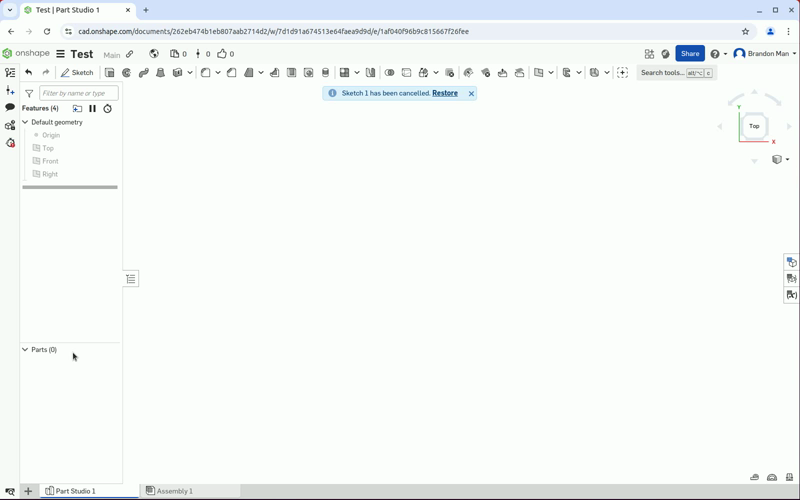
key_down(shift)
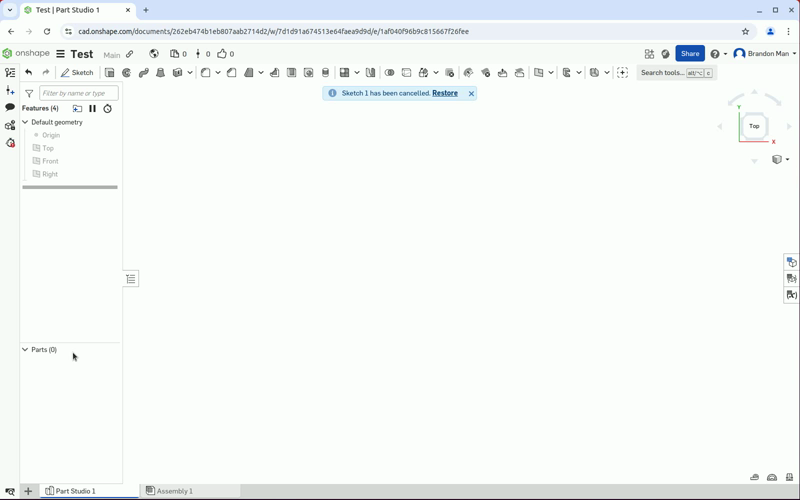
key(up)
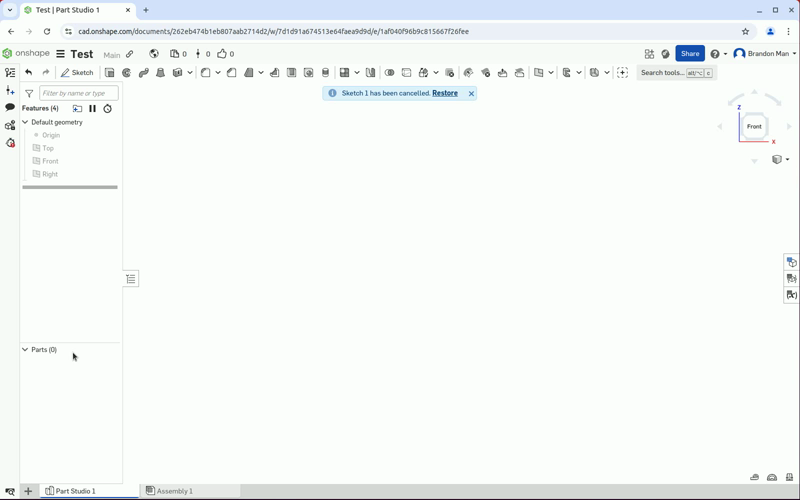
key_up(shift)
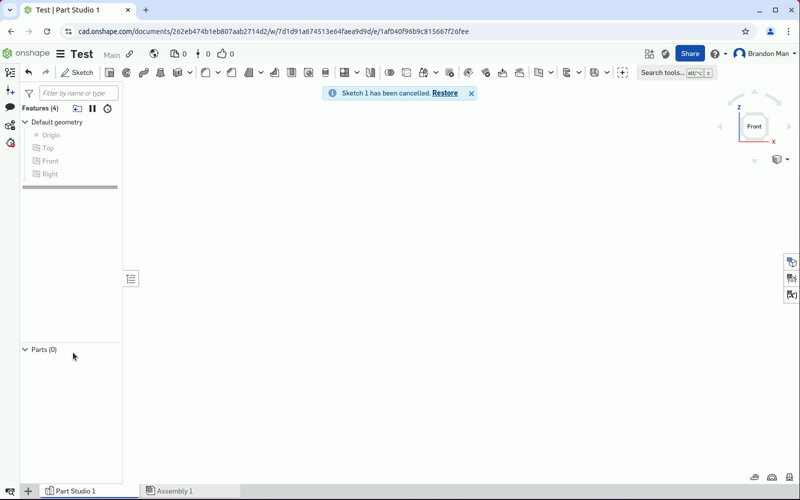
mouse_move(73, 352)
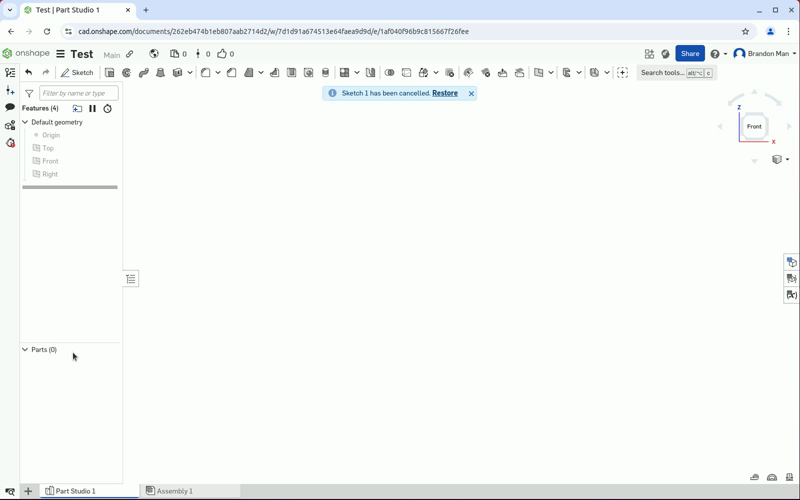
key(shift+y)
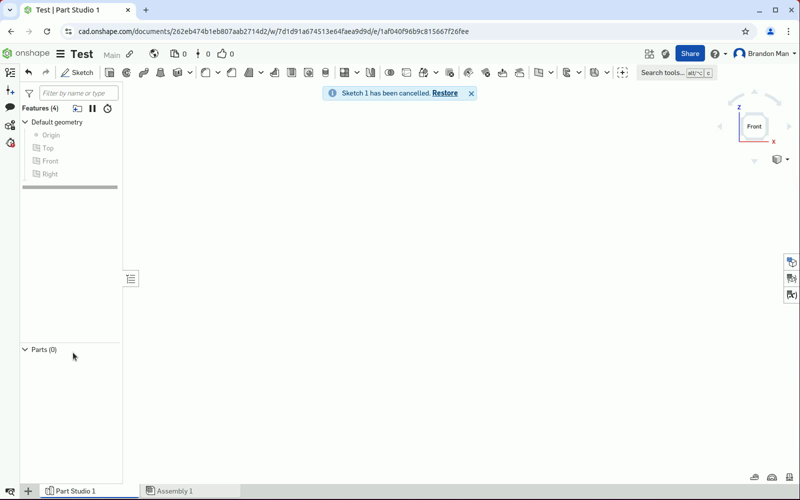
key(shift+s)
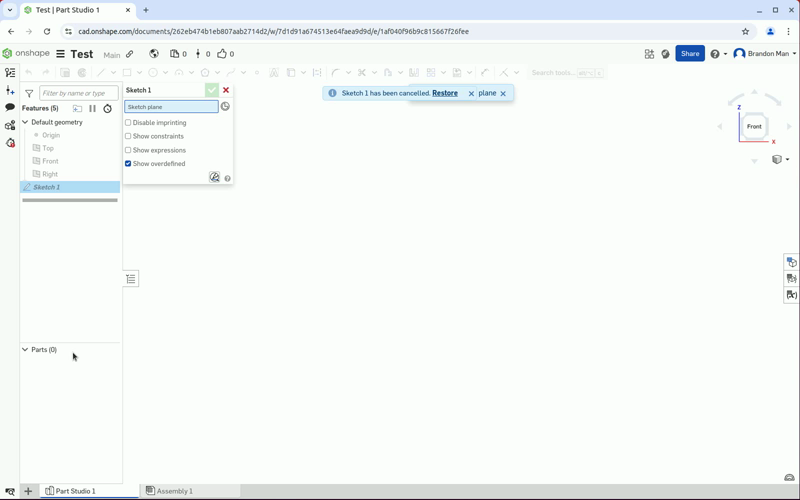
mouse_move(73, 163)
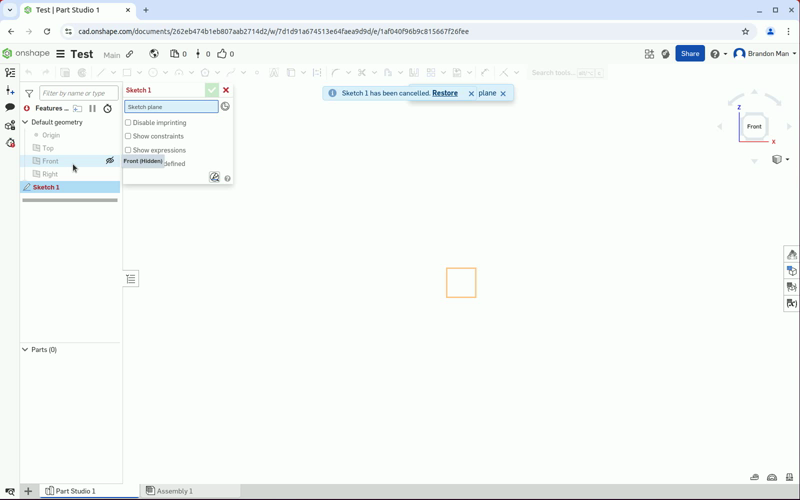
click(73, 163)
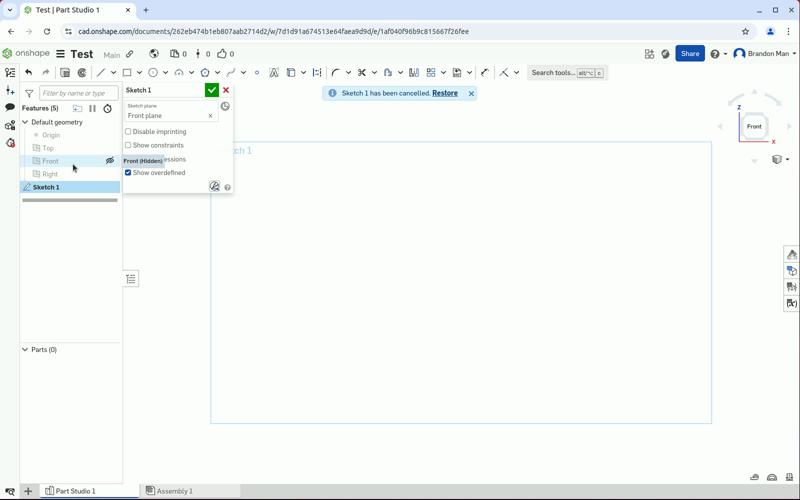
mouse_move(73, 352)
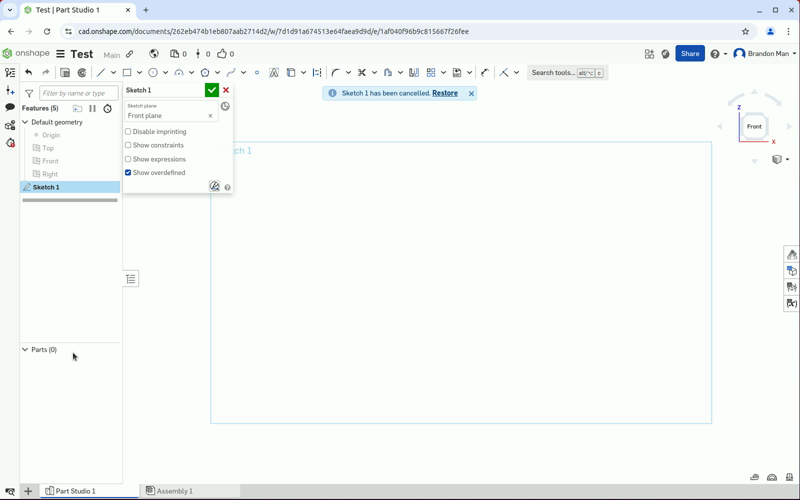
key(y)
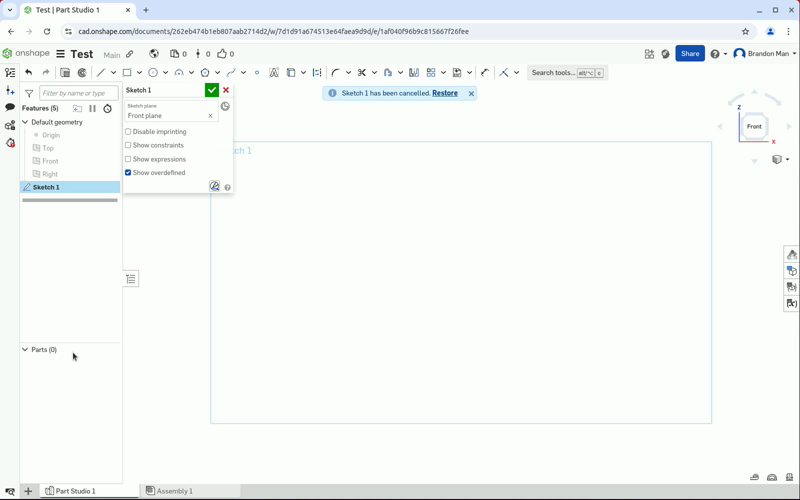
key(c)
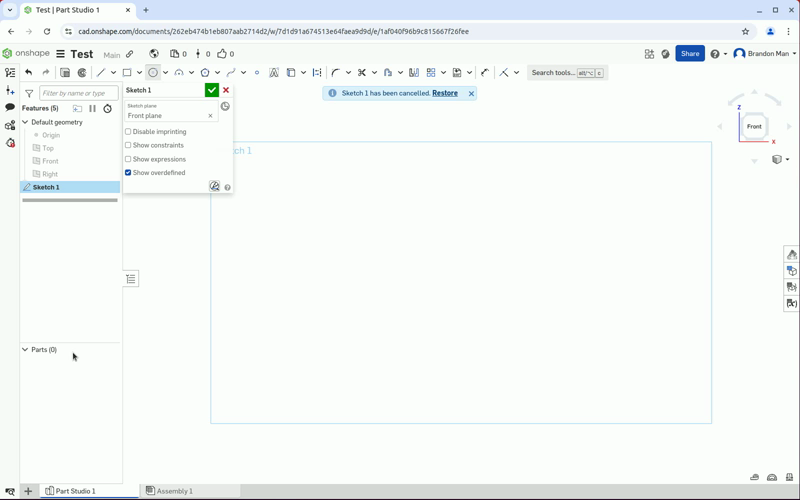
key_down(shift)
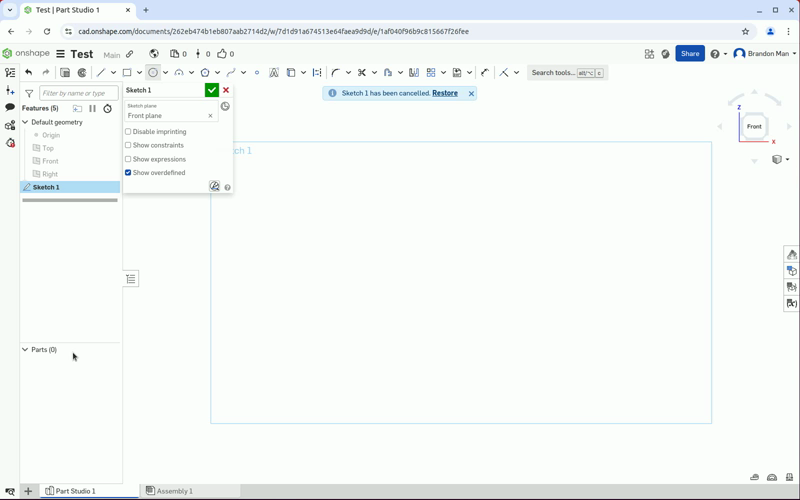
mouse_move(461, 282)
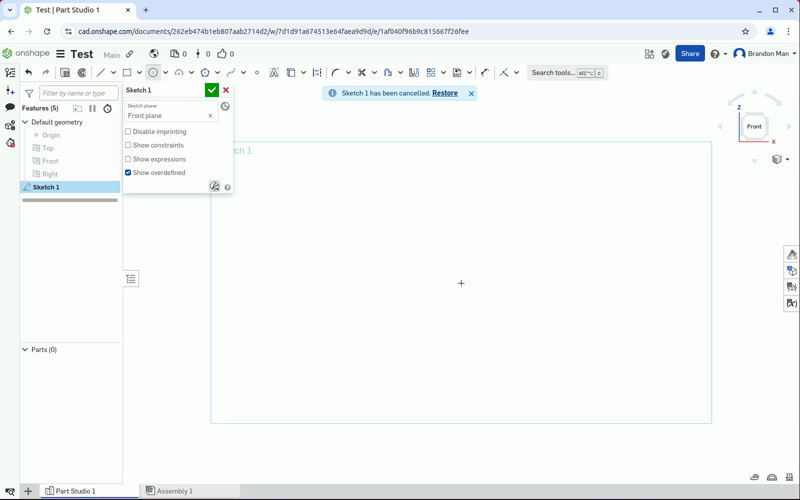
click(461, 282)
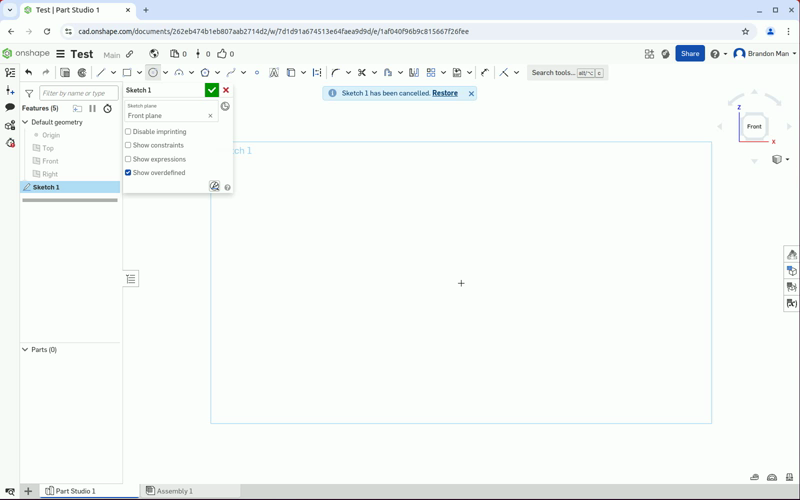
key_up(shift)
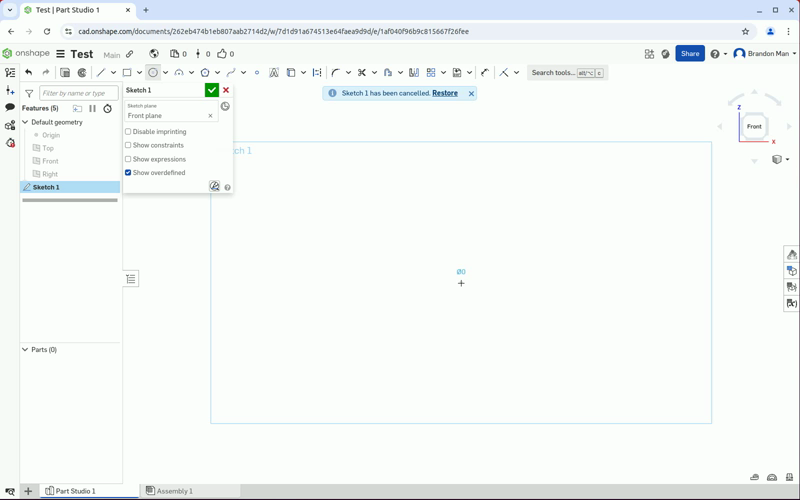
mouse_move(497, 282)
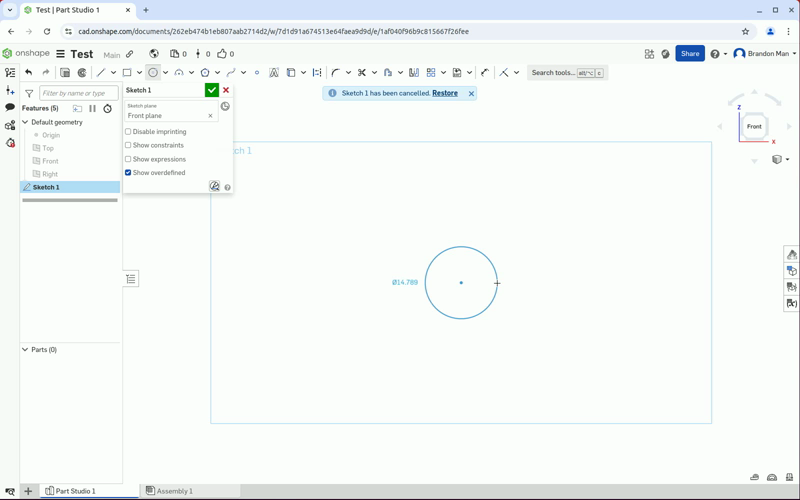
click(497, 282)
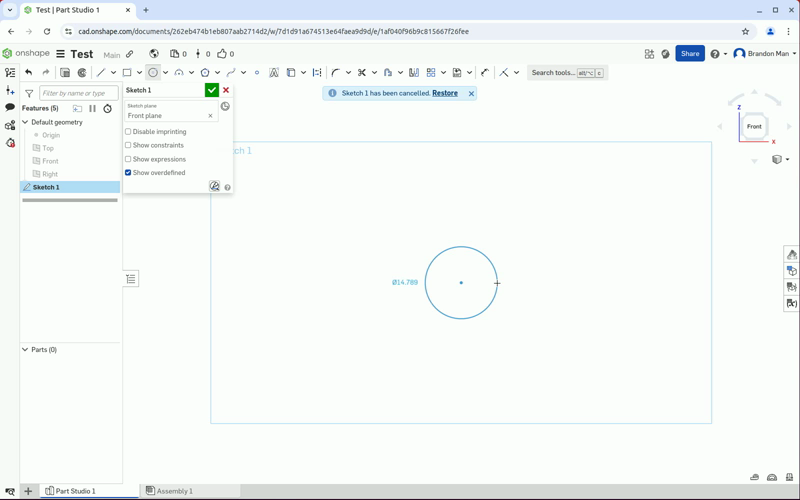
key(esc)
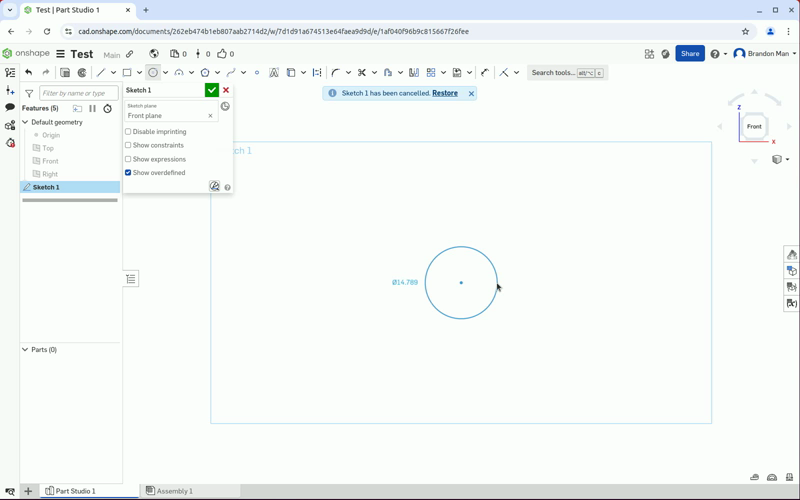
key(c)
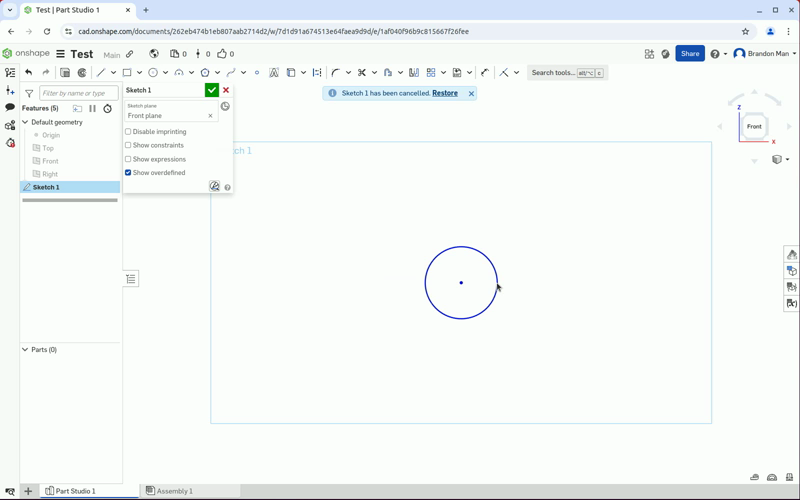
key_down(shift)
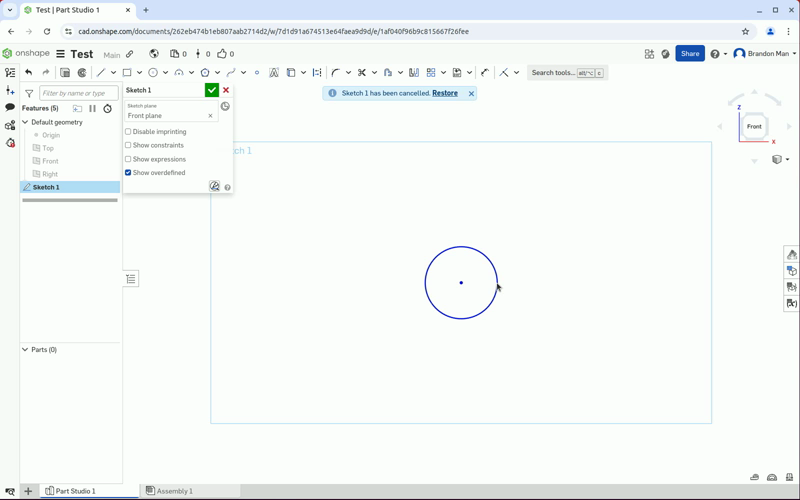
mouse_move(461, 282)
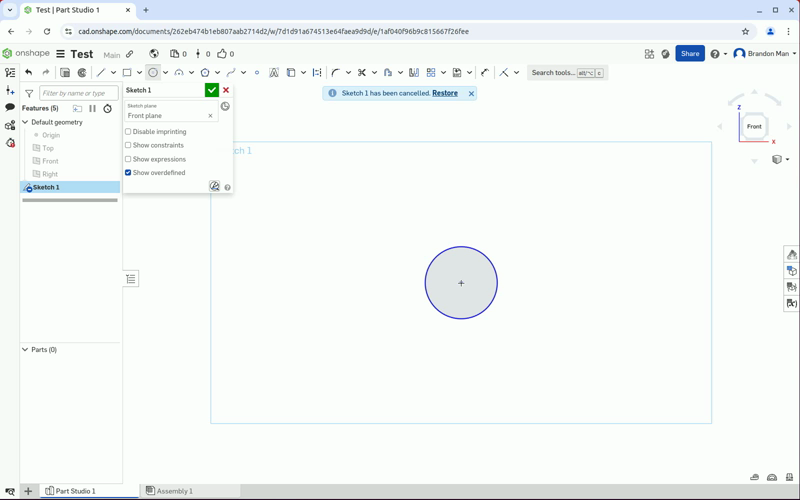
click(461, 282)
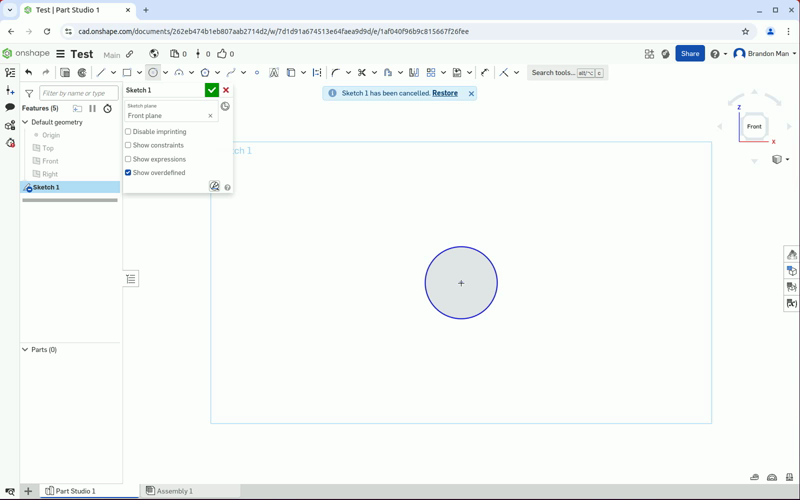
key_up(shift)
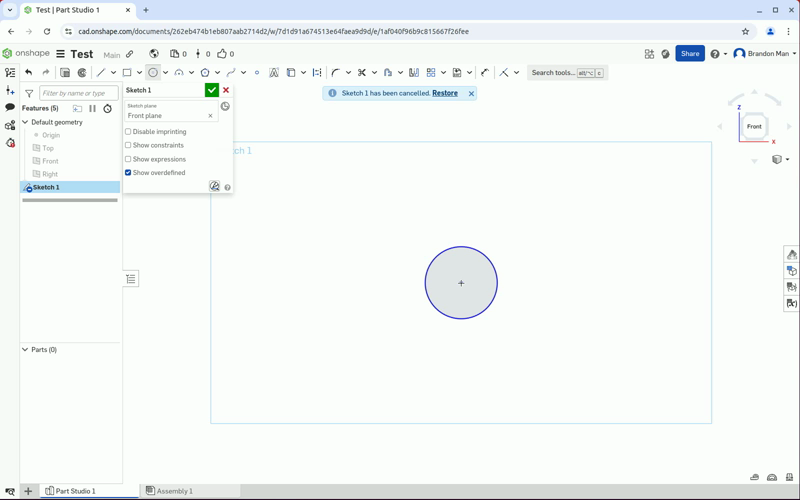
mouse_move(479, 282)
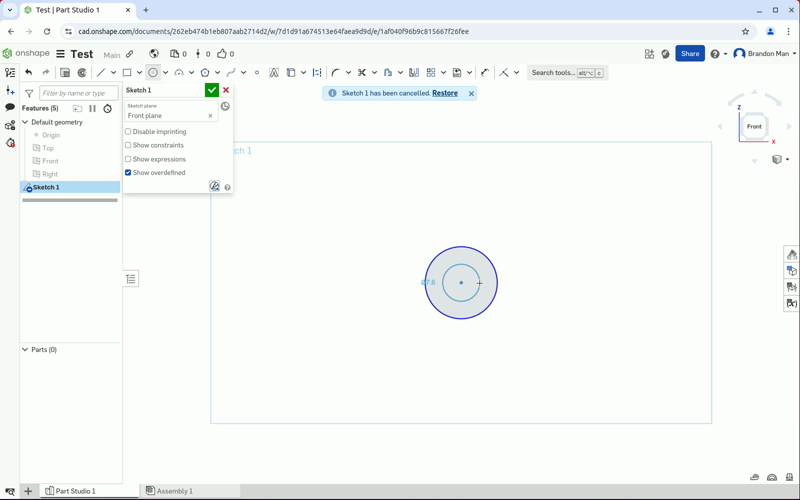
click(479, 282)
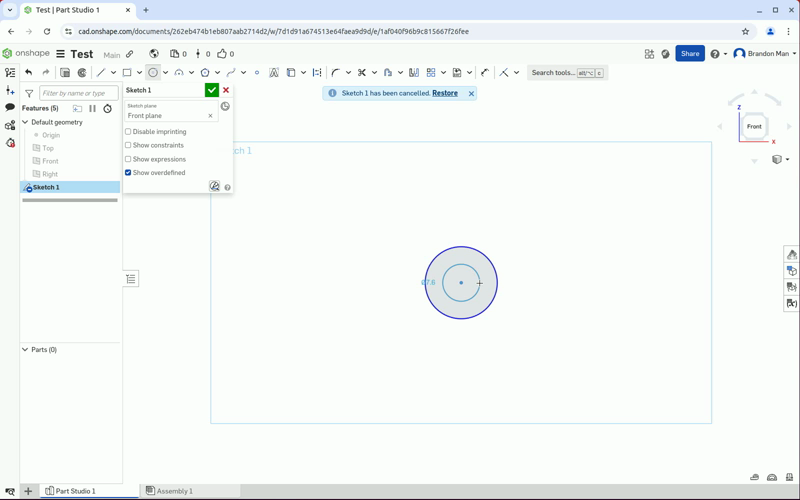
key(esc)
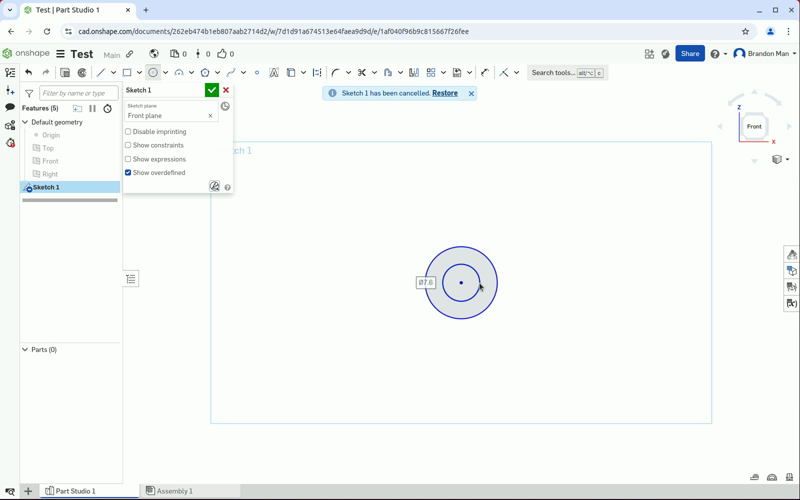
mouse_move(435, 276)
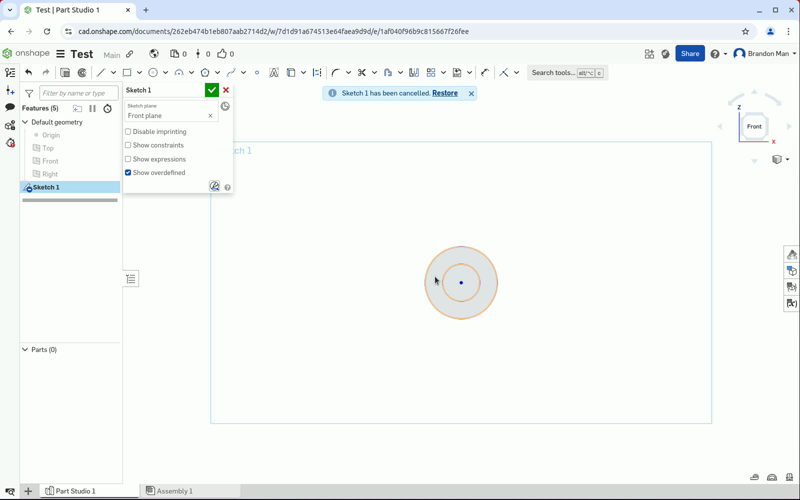
click(435, 276)
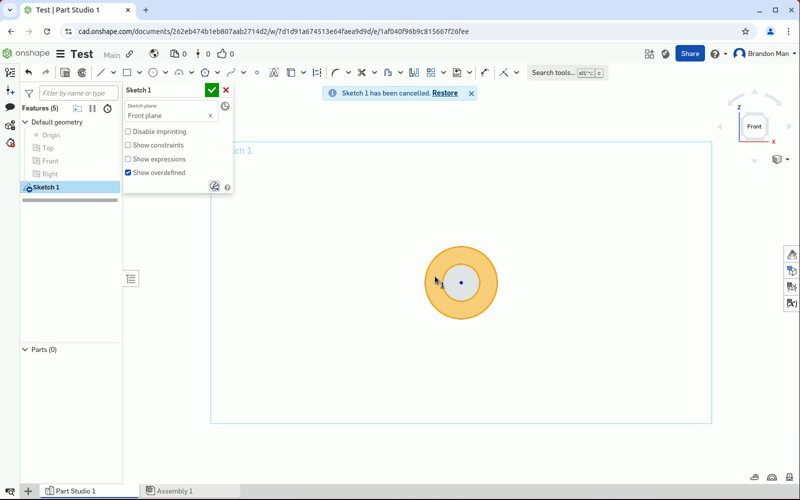
mouse_move(73, 352)
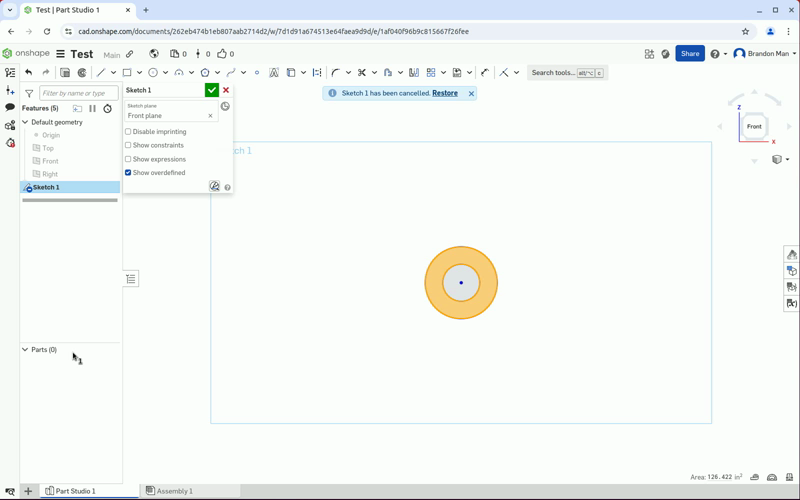
key(shift+y)
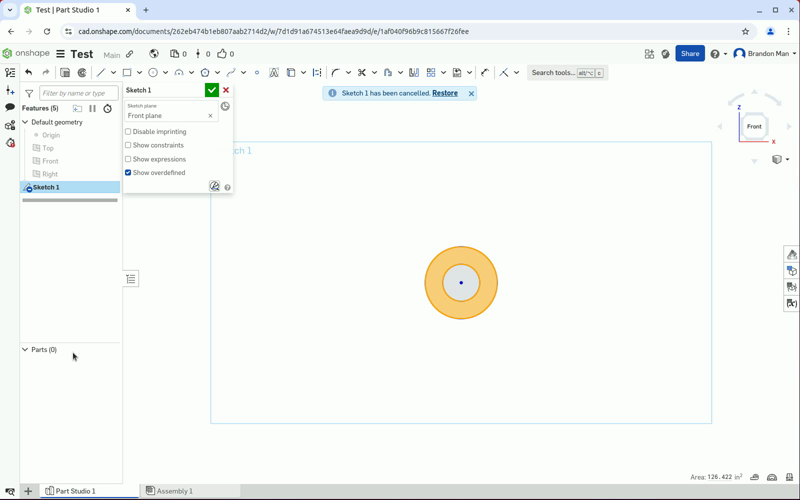
key(shift+e)
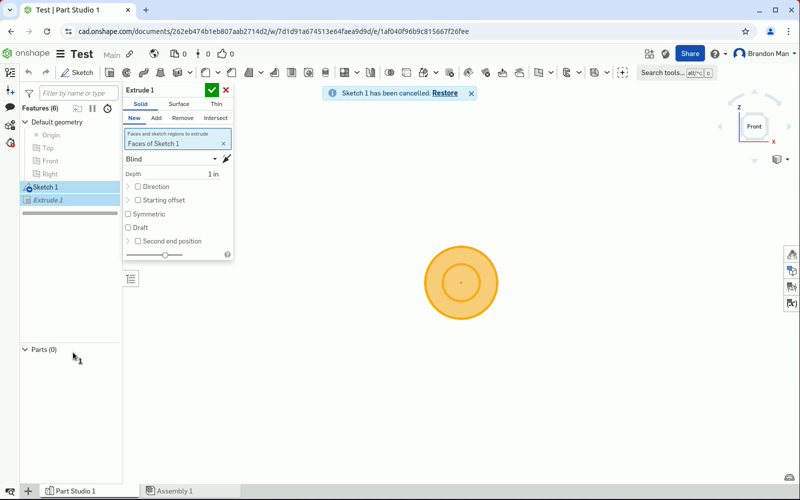
mouse_move(143, 106)
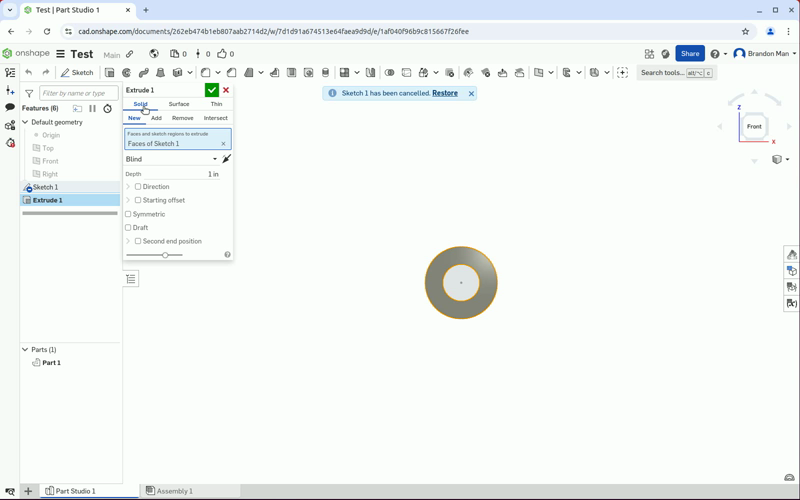
click(143, 106)
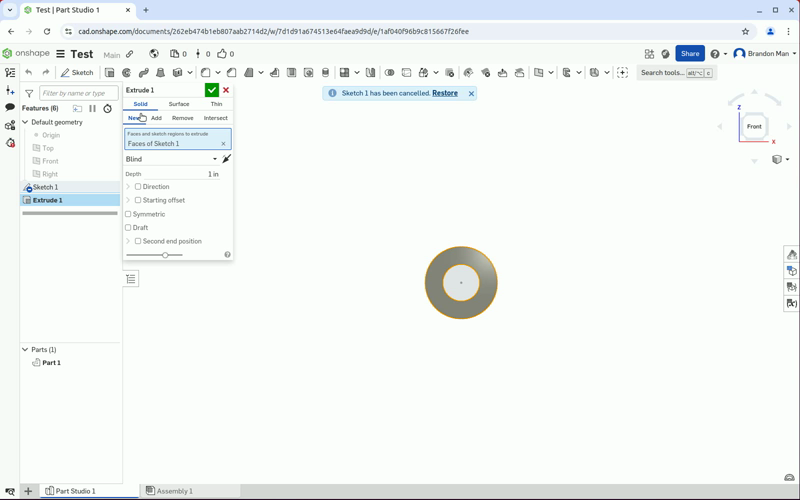
mouse_move(137, 120)
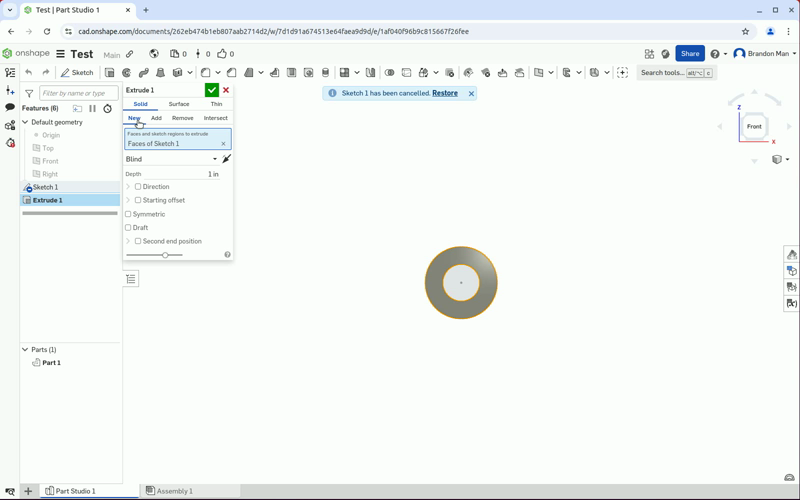
click(137, 120)
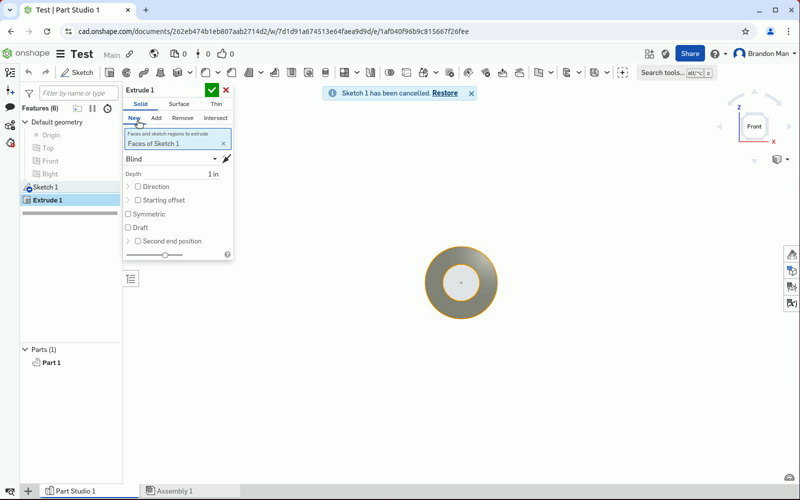
key(tab, 4)
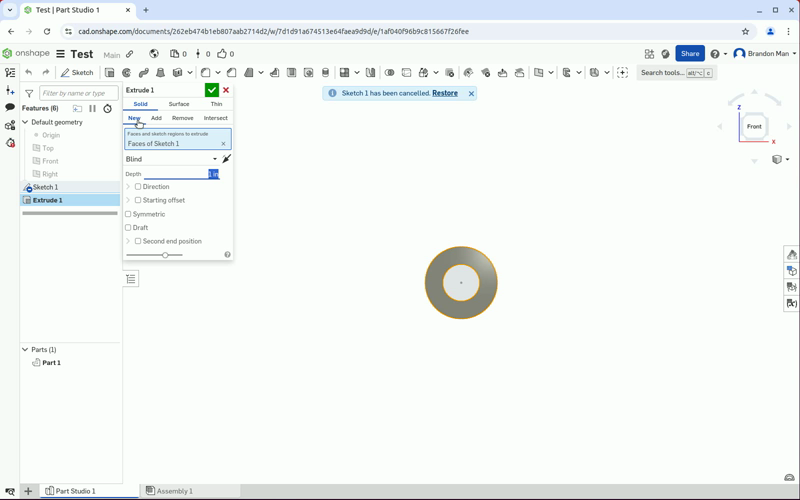
text(3.129)
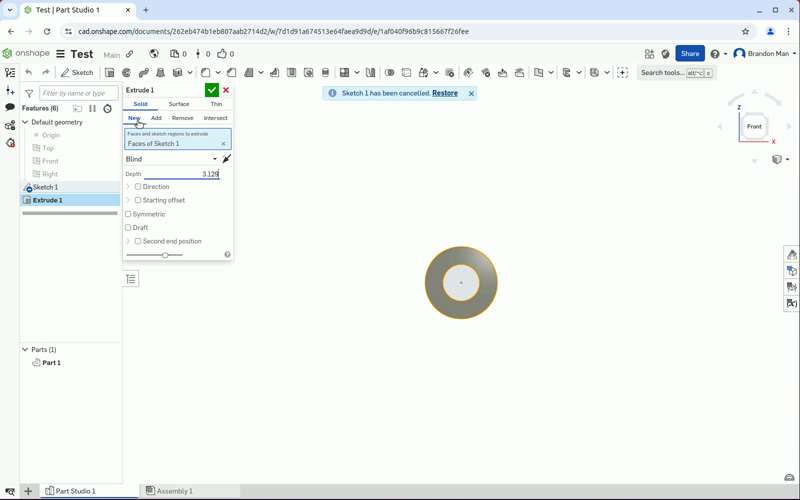
key(enter)
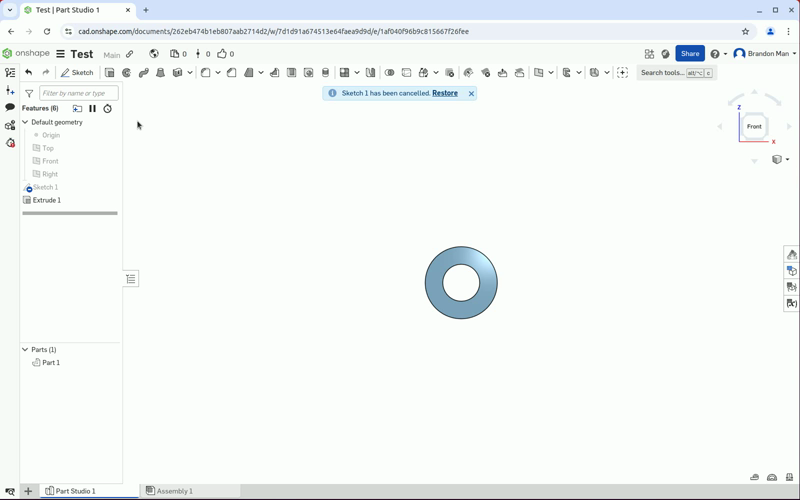
key(shift+h)
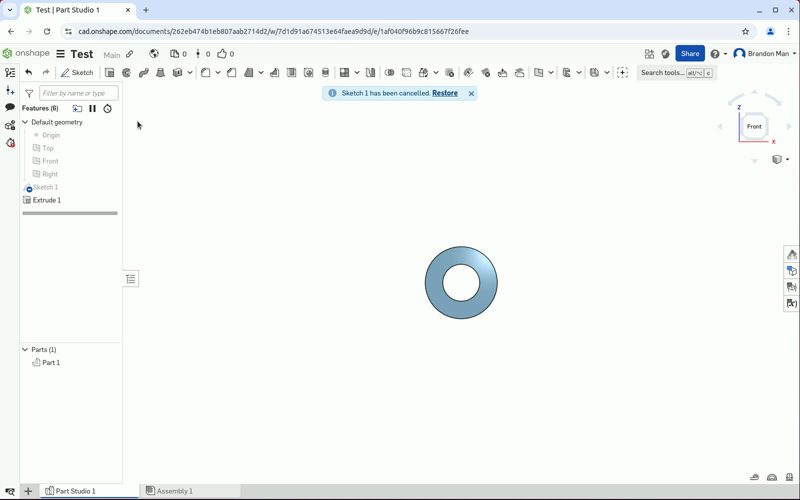
key(shift+h)
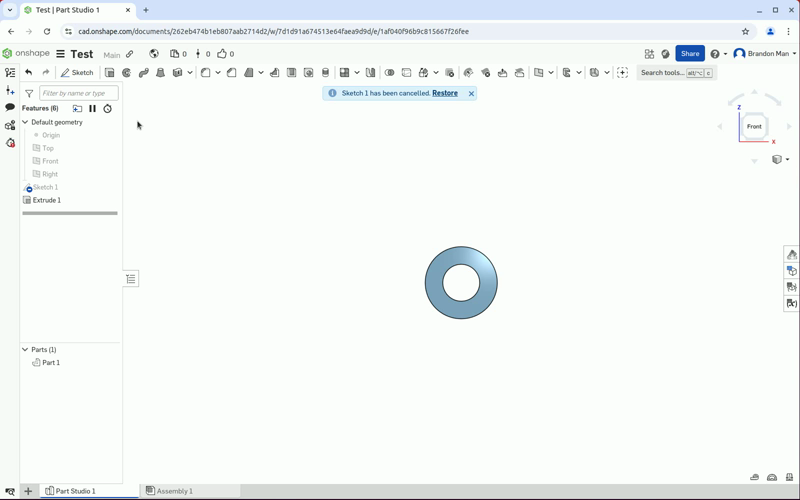
mouse_move(73, 189)
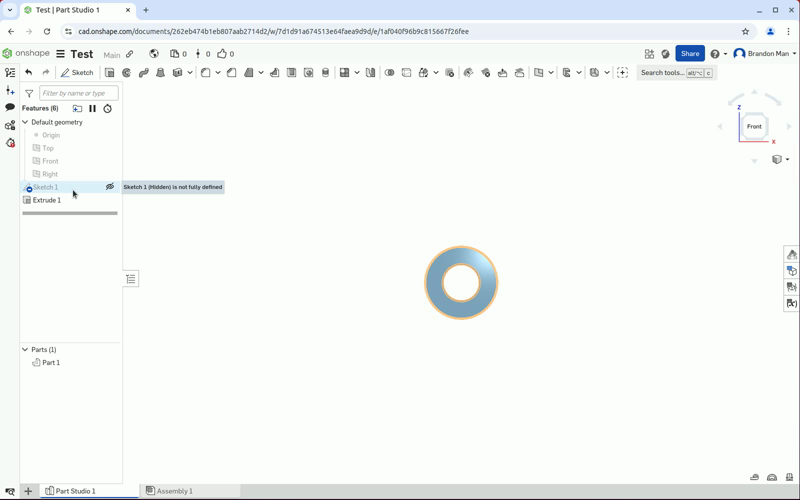
click(73, 189)
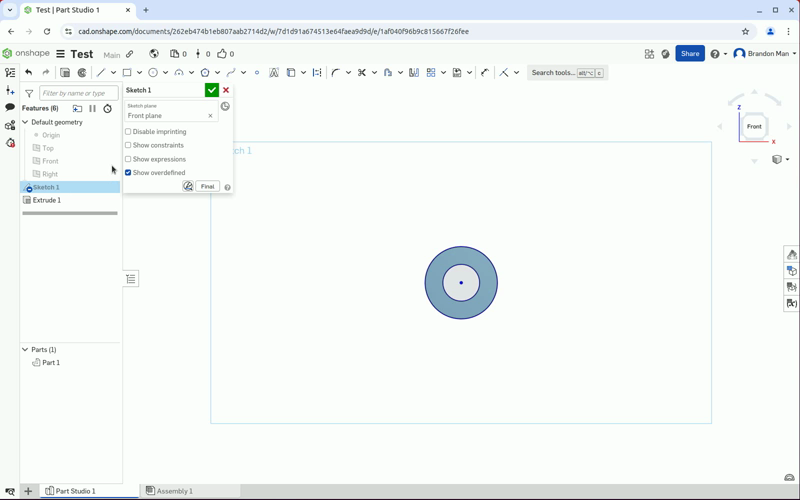
mouse_move(229, 92)
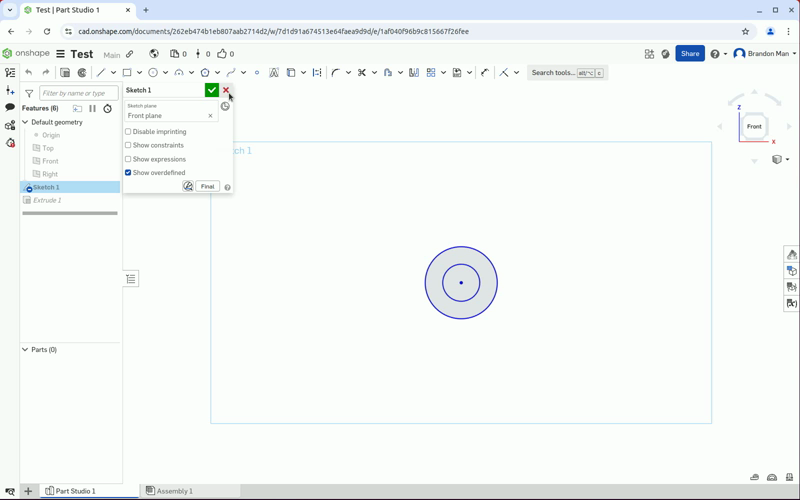
click(229, 92)
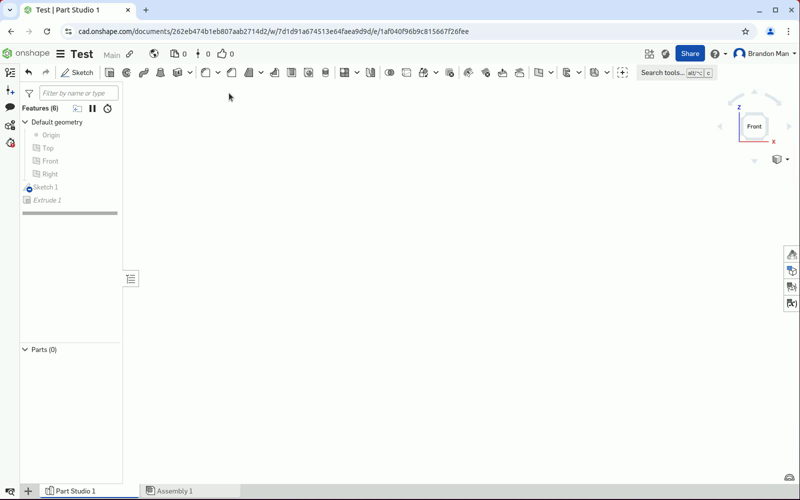
mouse_move(541, 75)
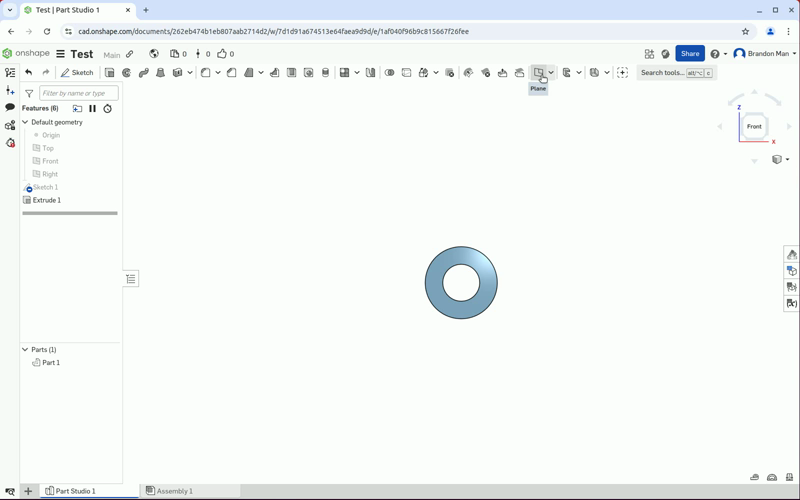
click(541, 75)
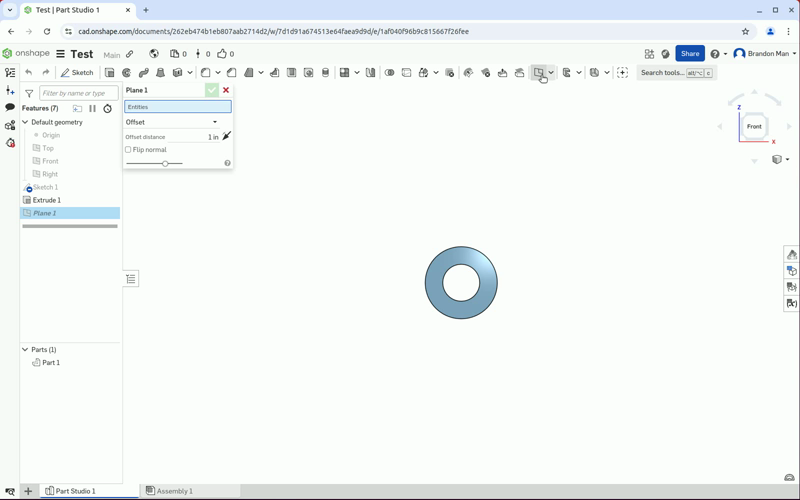
mouse_move(73, 163)
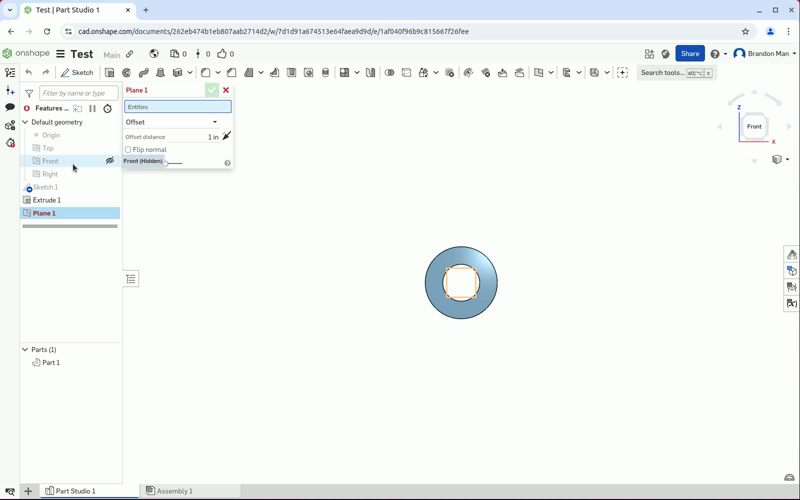
click(73, 163)
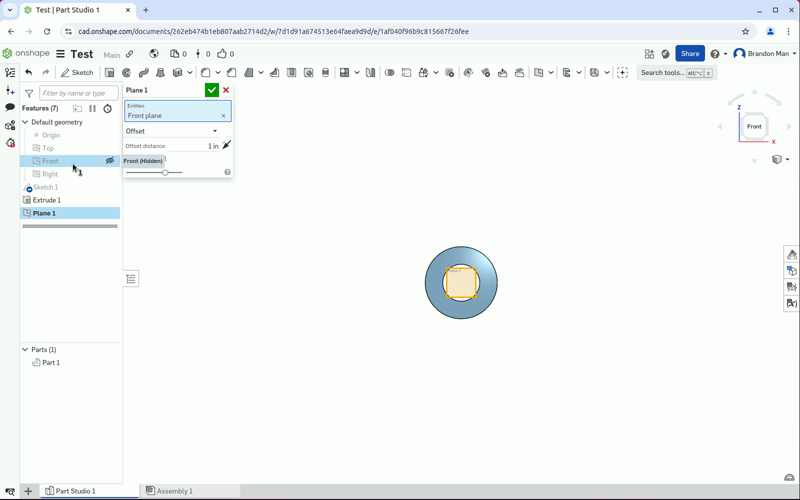
key(tab, 2)
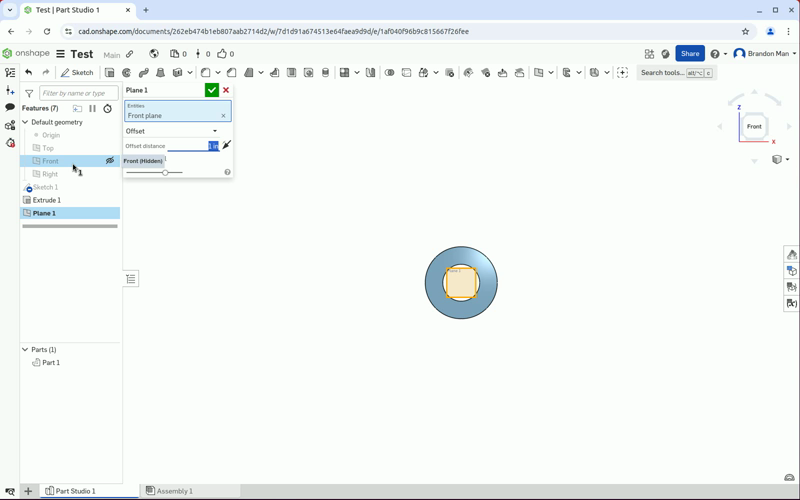
text(3.143)
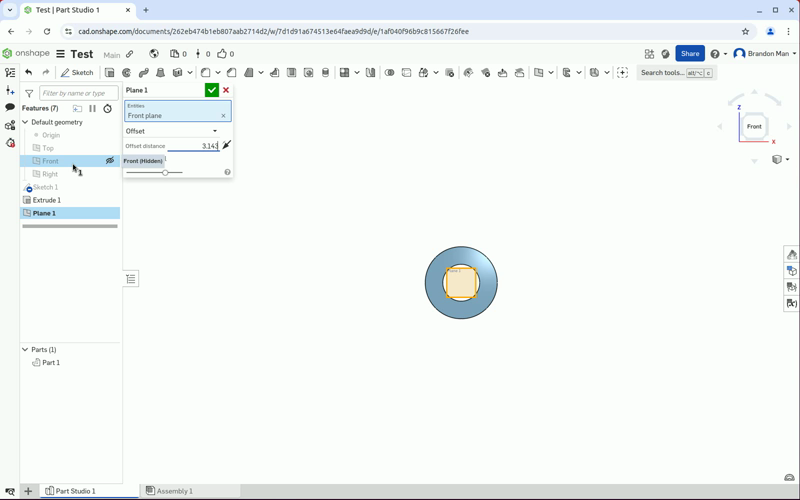
key(enter, 2)
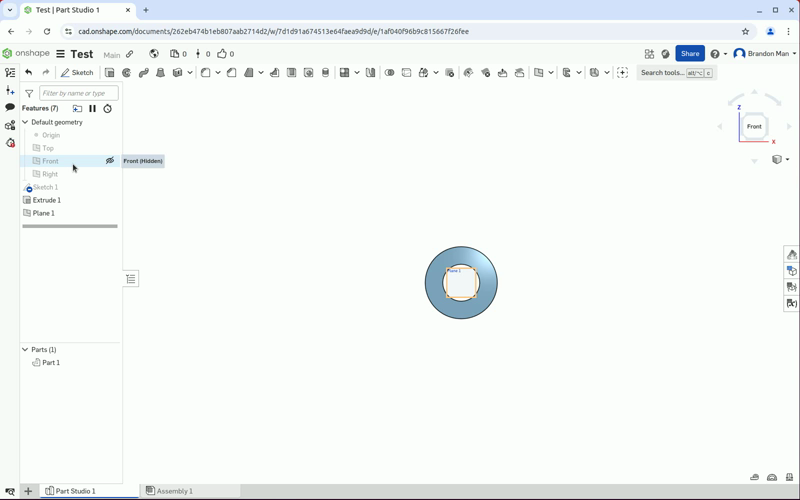
key(shift+s)
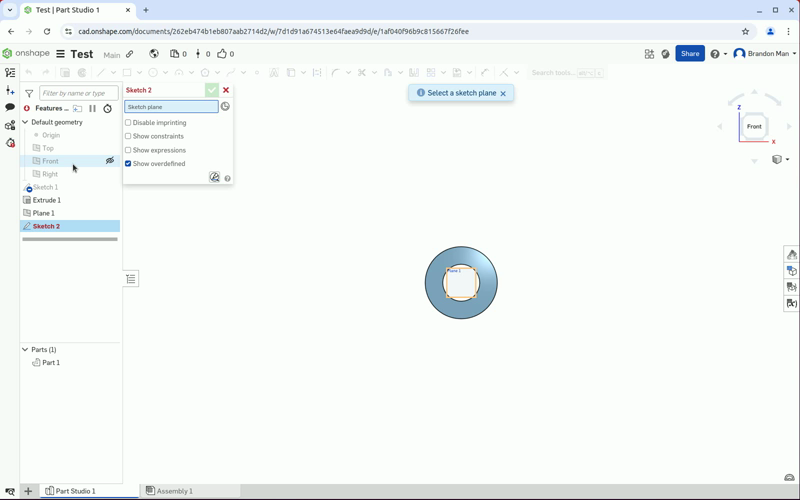
mouse_move(73, 215)
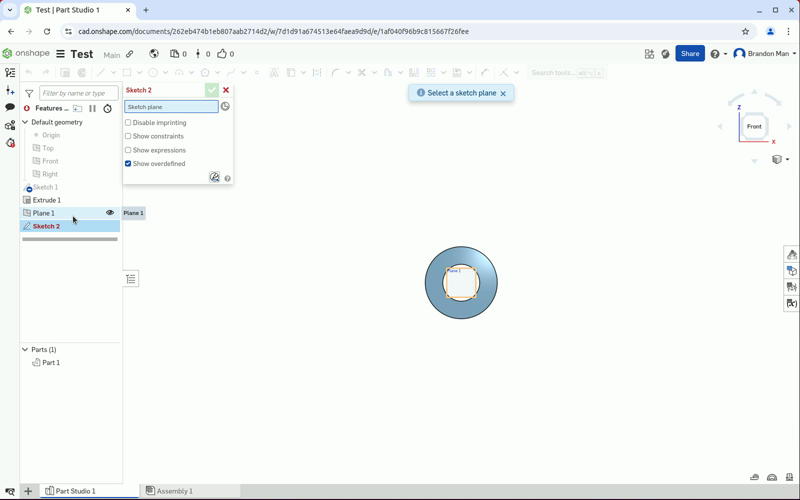
click(73, 215)
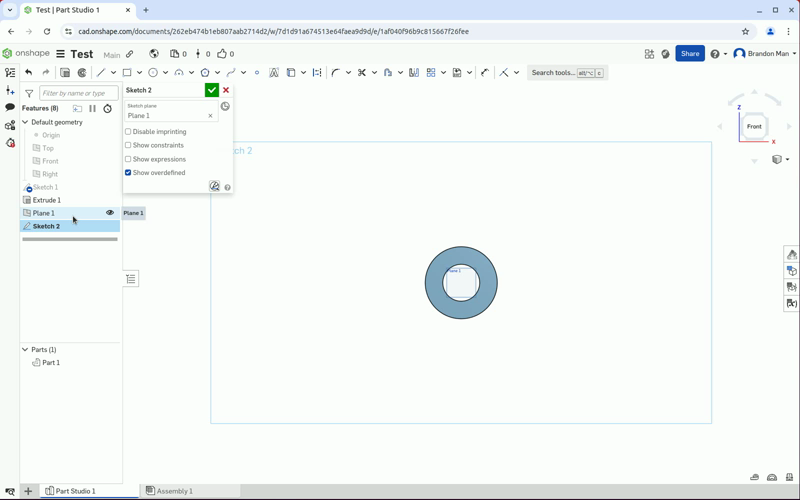
mouse_move(73, 352)
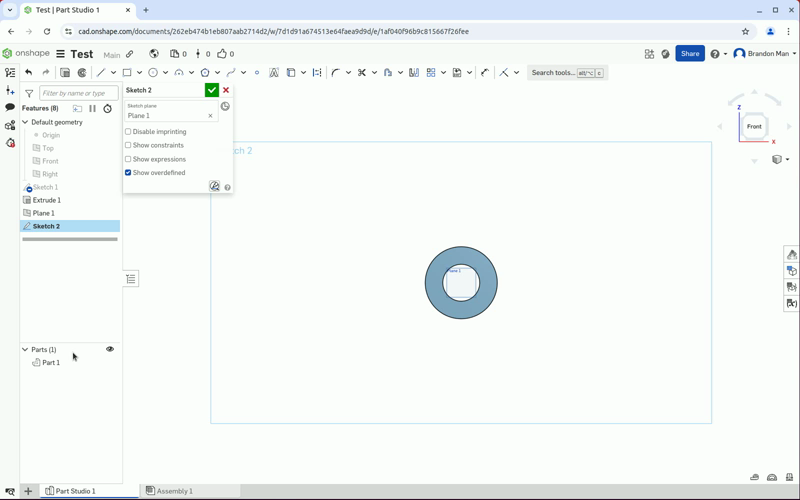
key(y)
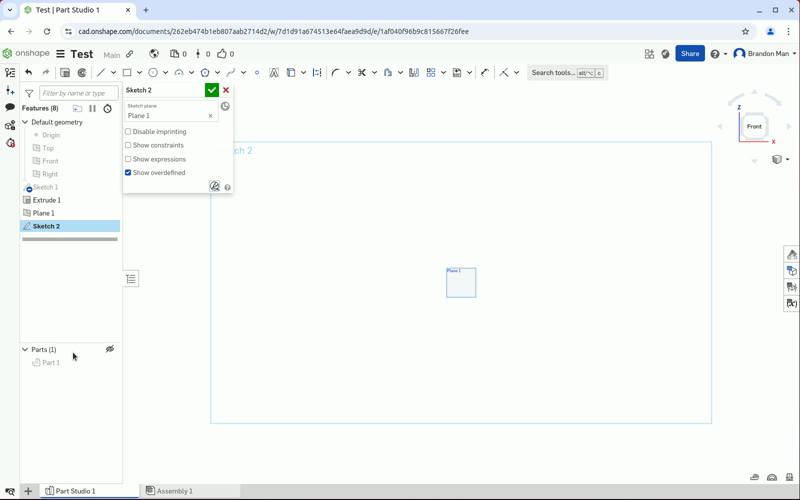
key(c)
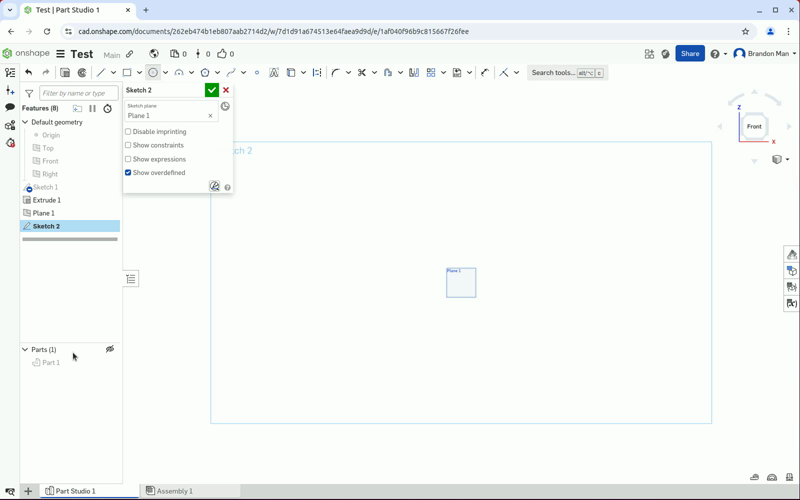
key_down(shift)
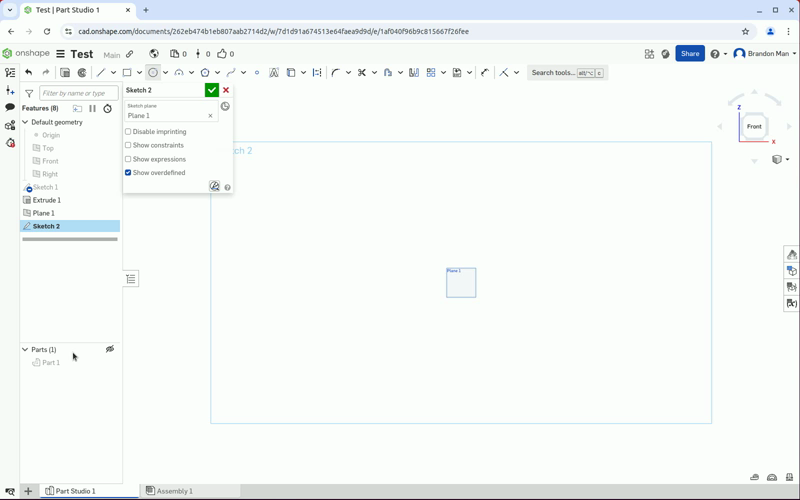
mouse_move(461, 282)
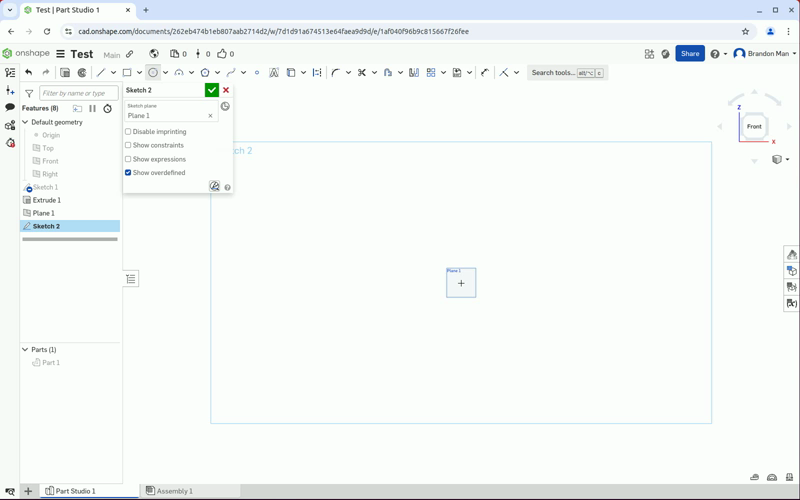
click(461, 282)
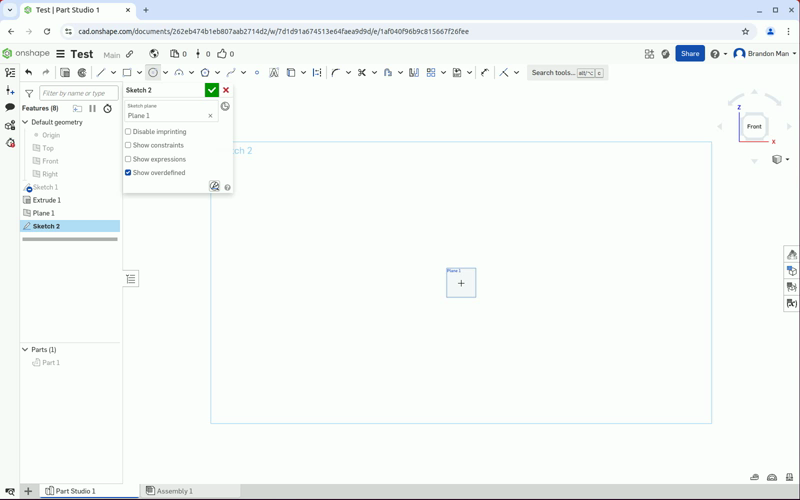
key_up(shift)
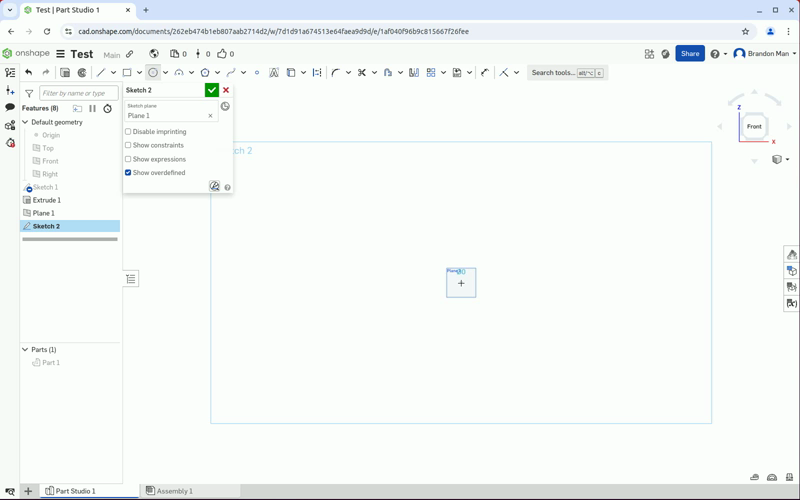
mouse_move(494, 282)
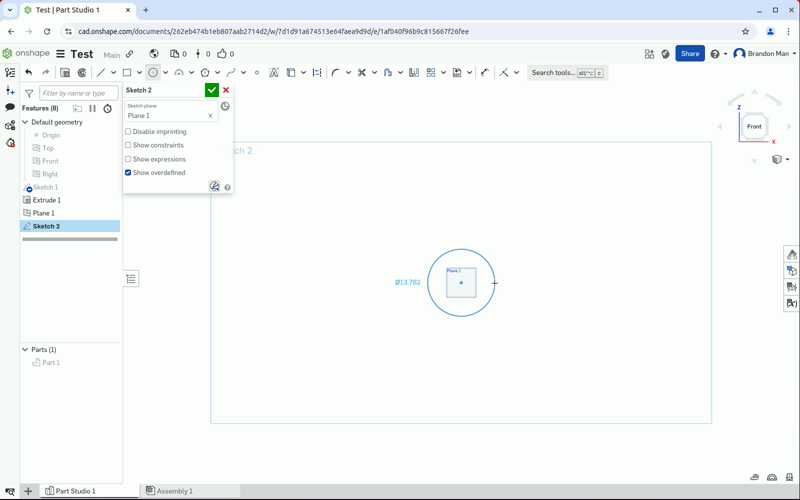
click(494, 282)
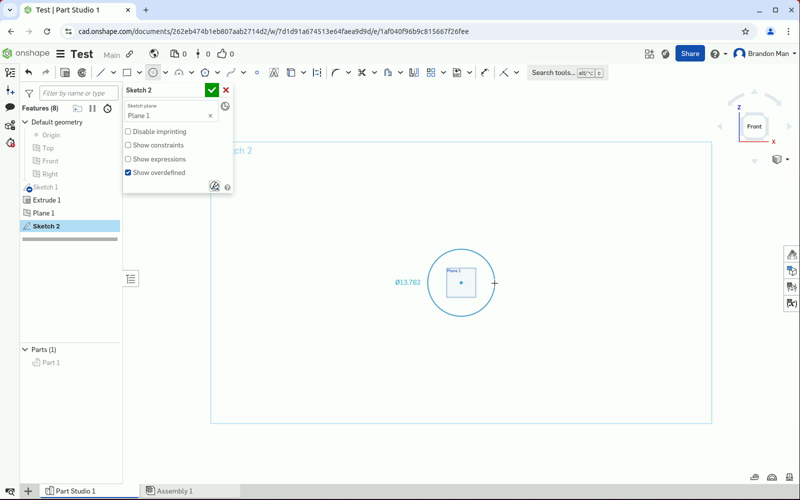
key(esc)
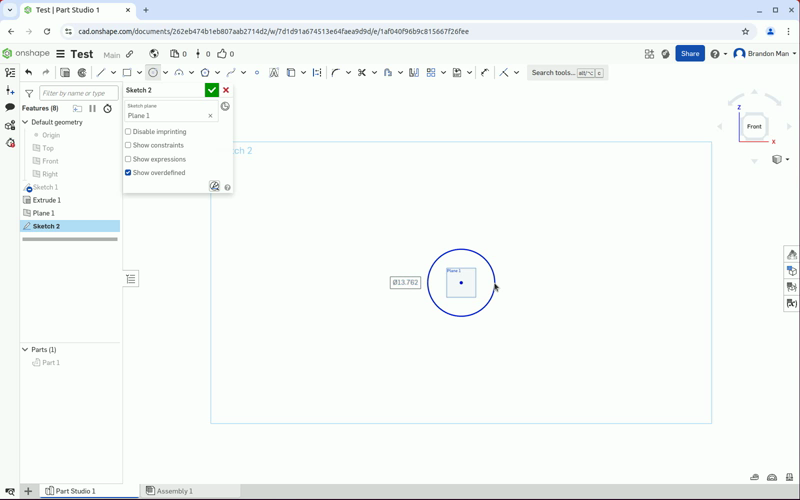
key(c)
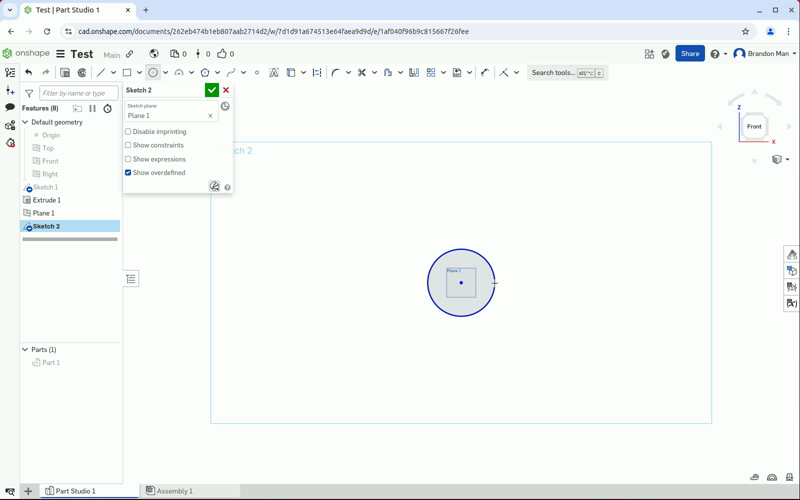
key_down(shift)
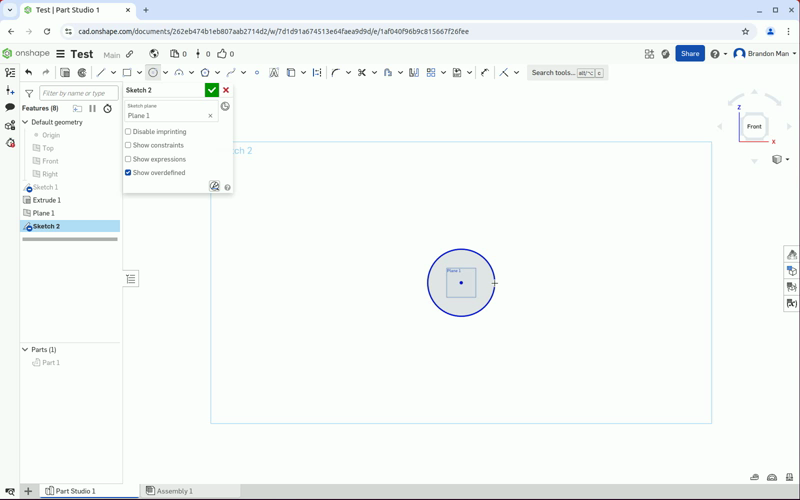
mouse_move(461, 282)
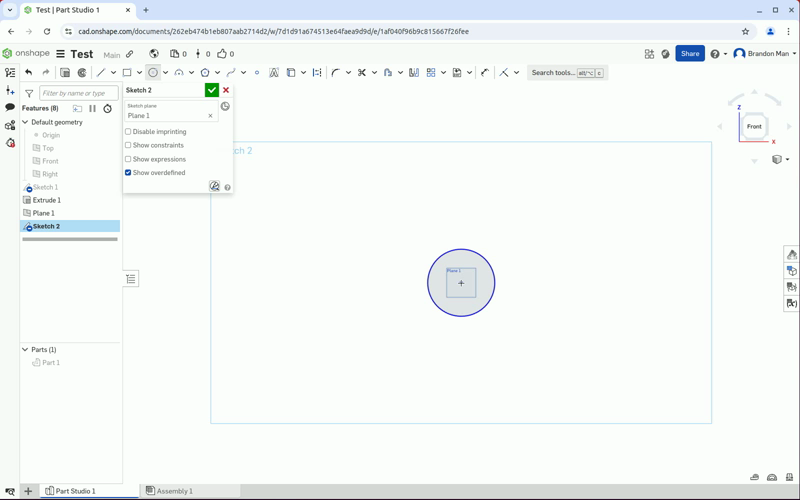
click(461, 282)
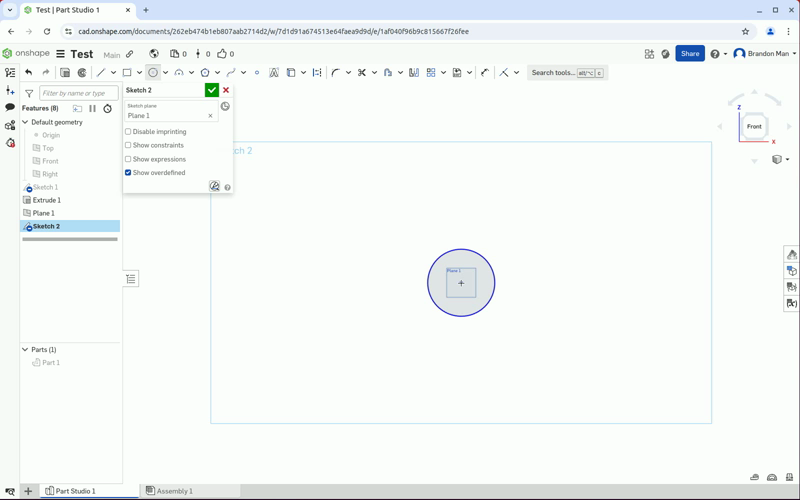
key_up(shift)
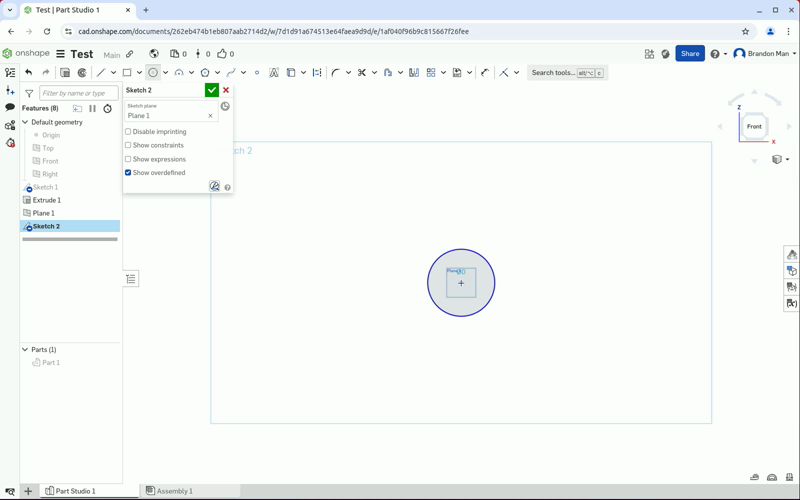
mouse_move(480, 282)
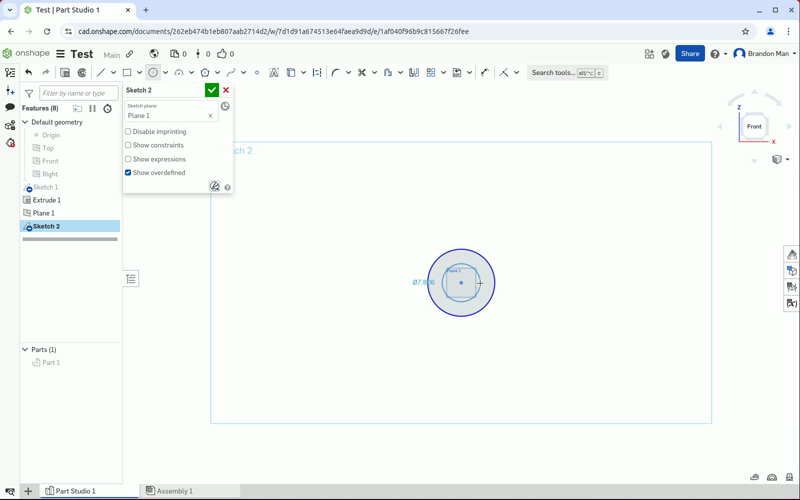
click(480, 282)
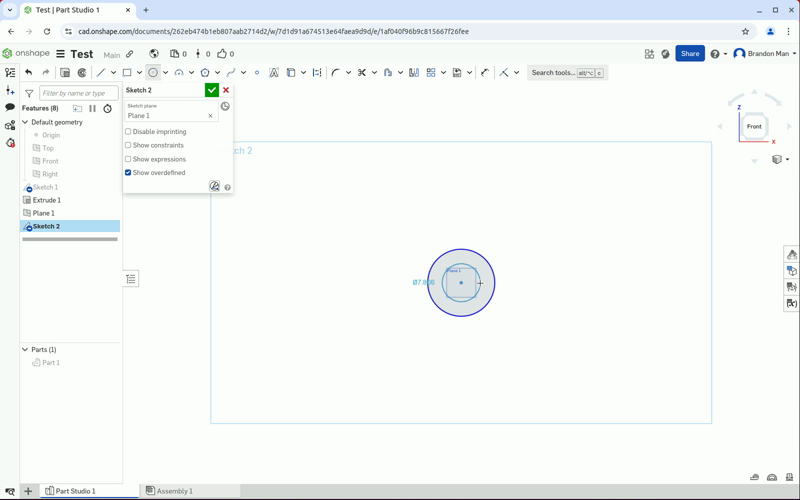
key(esc)
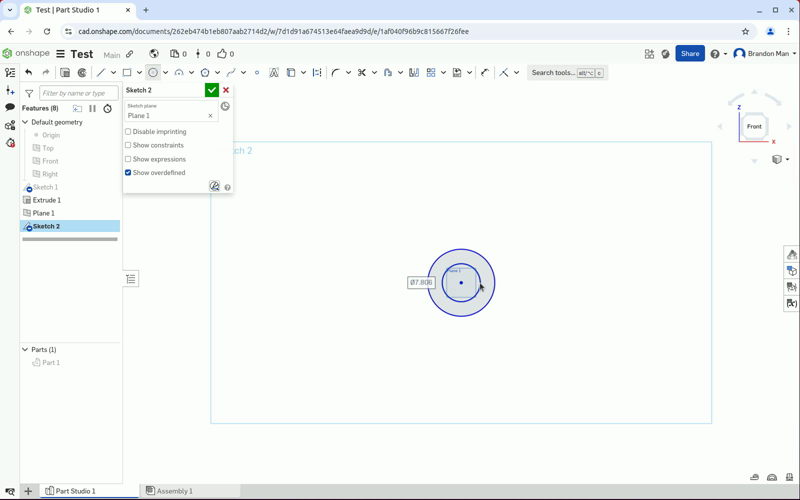
mouse_move(477, 264)
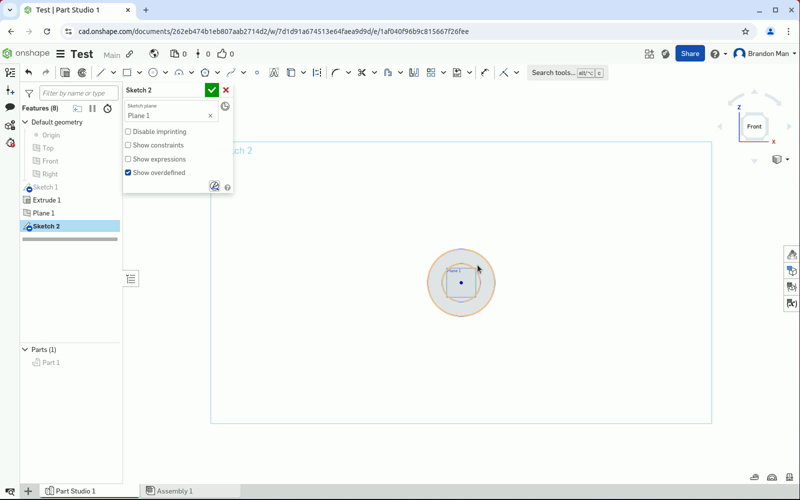
click(477, 264)
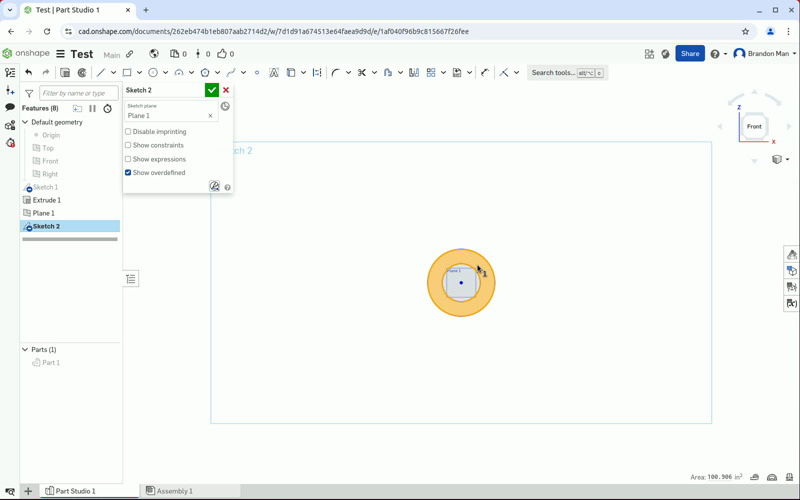
mouse_move(73, 352)
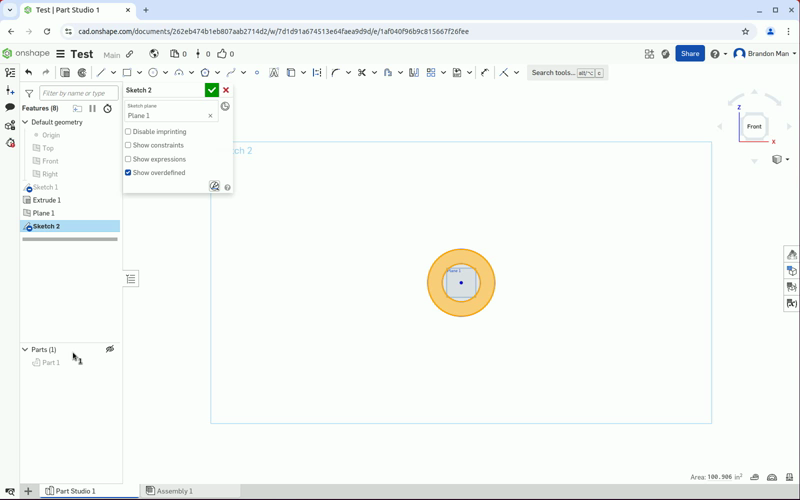
key(shift+y)
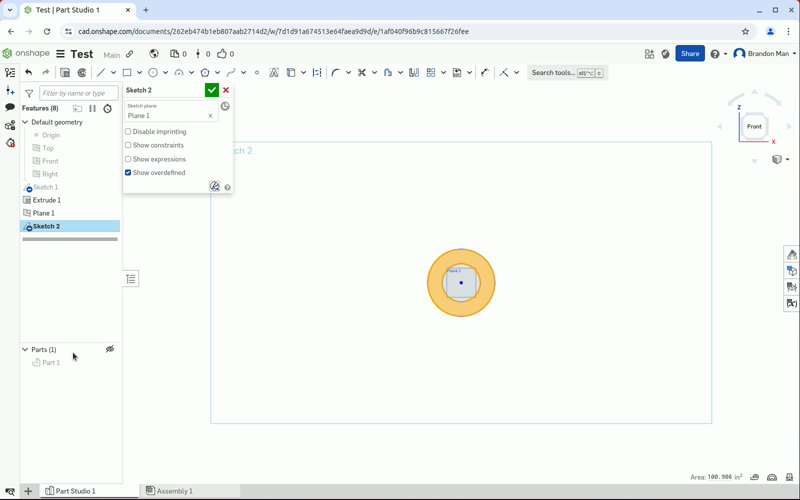
key(shift+e)
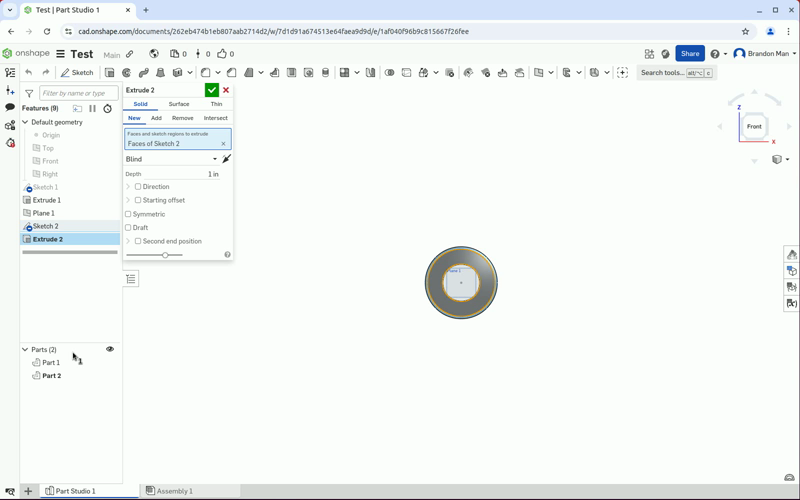
mouse_move(143, 106)
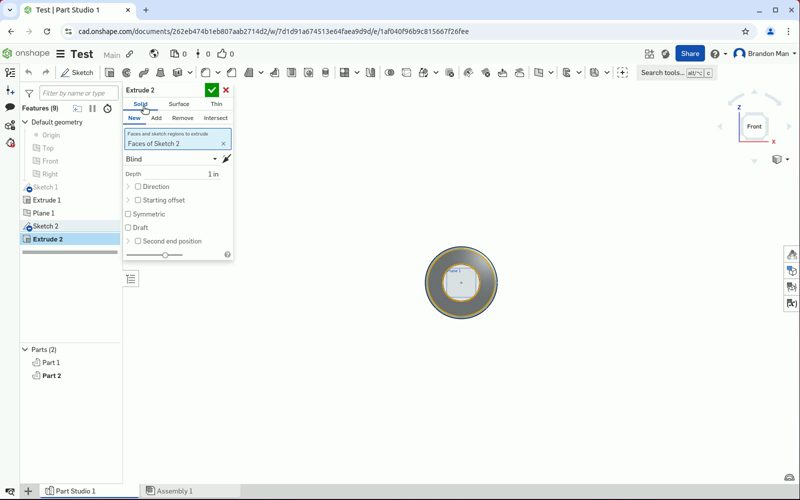
click(143, 106)
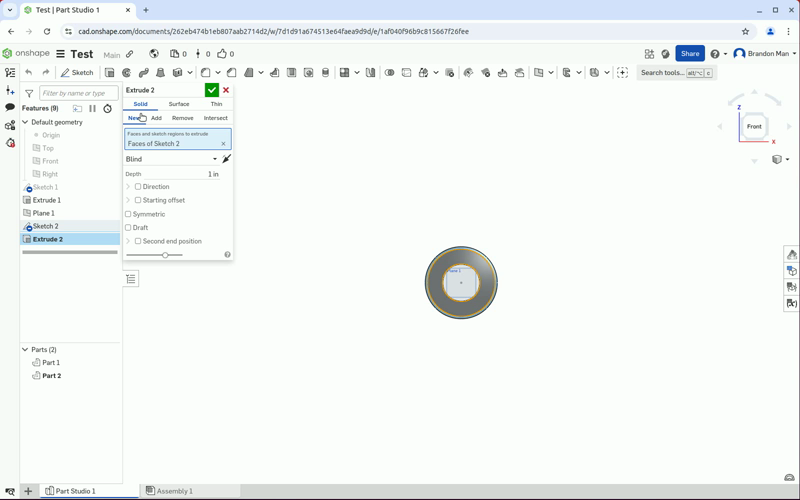
mouse_move(137, 120)
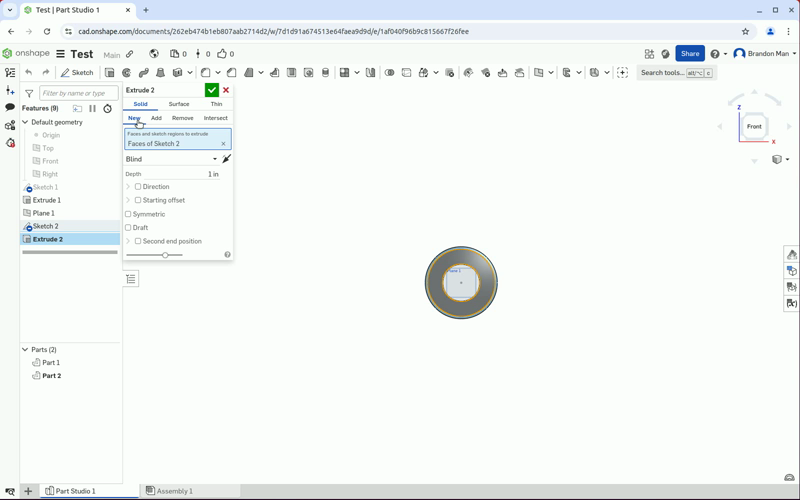
click(137, 120)
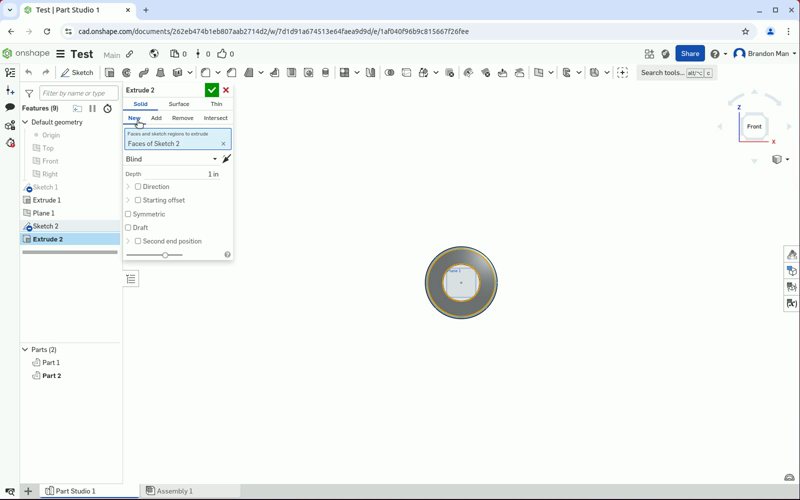
key(tab, 4)
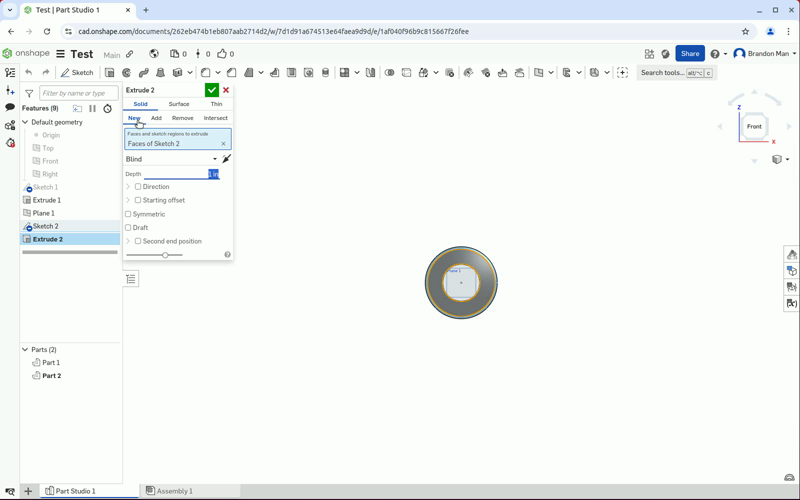
text(0.963)
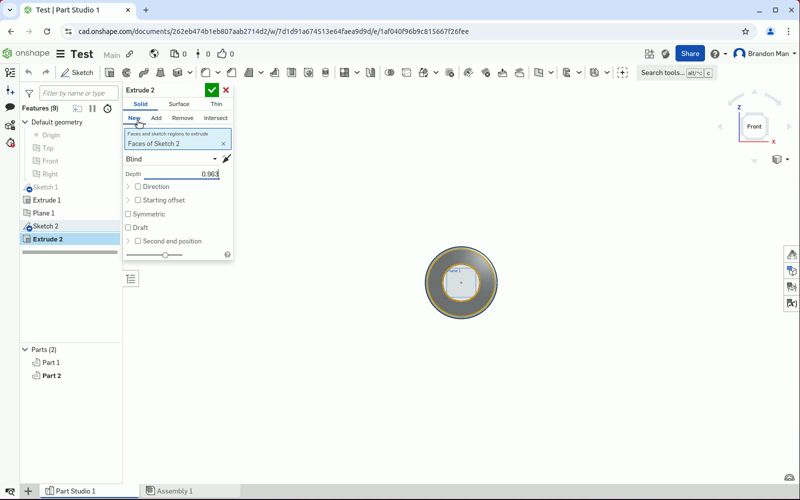
key(enter)
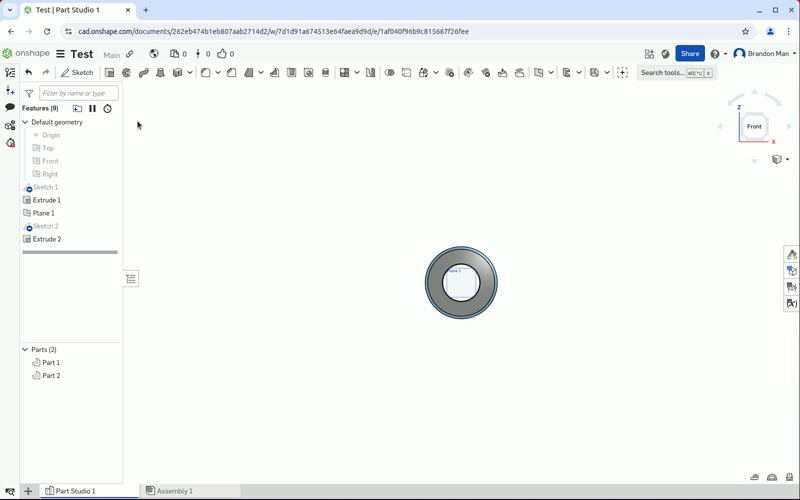
key(shift+h)
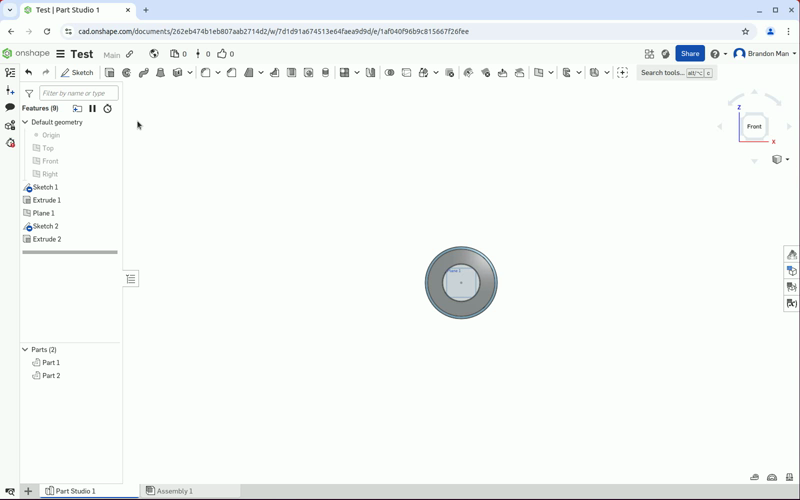
key(shift+h)
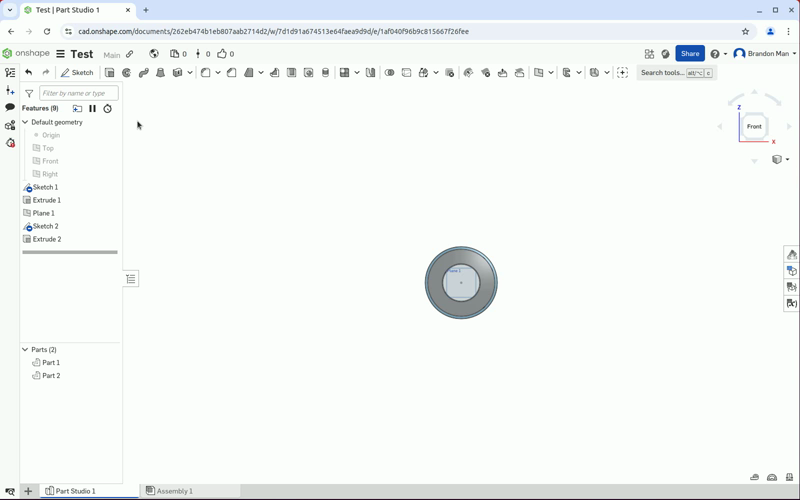
key(shift+7)
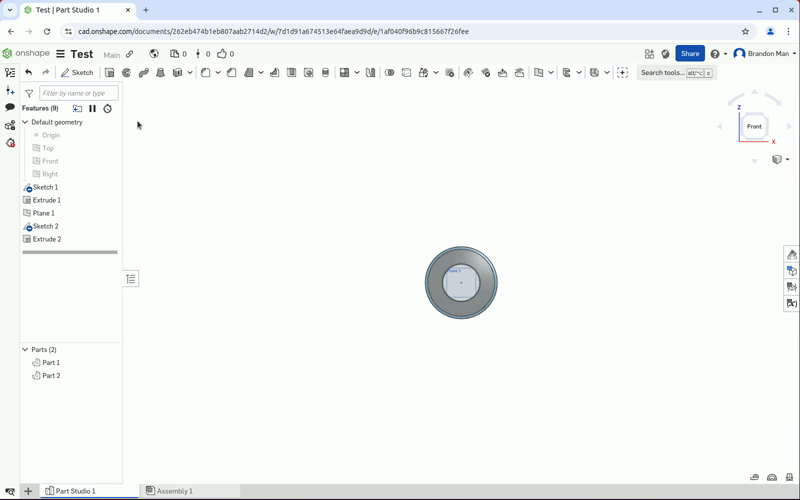
key(left, 2)
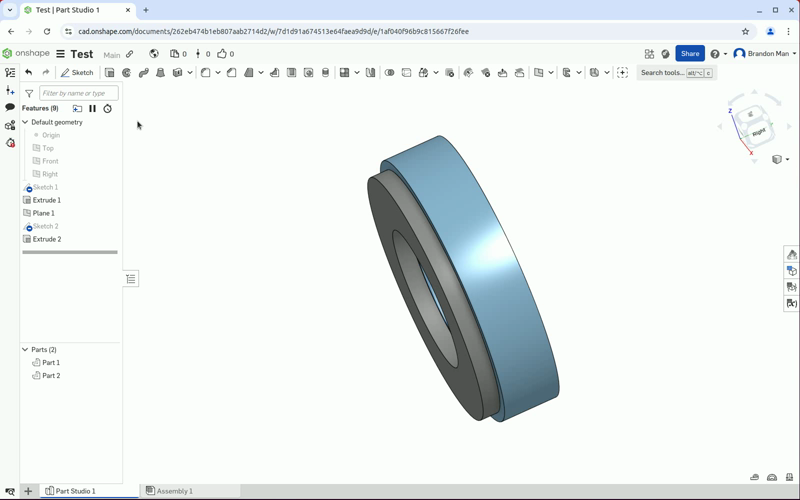
key(down, 2)
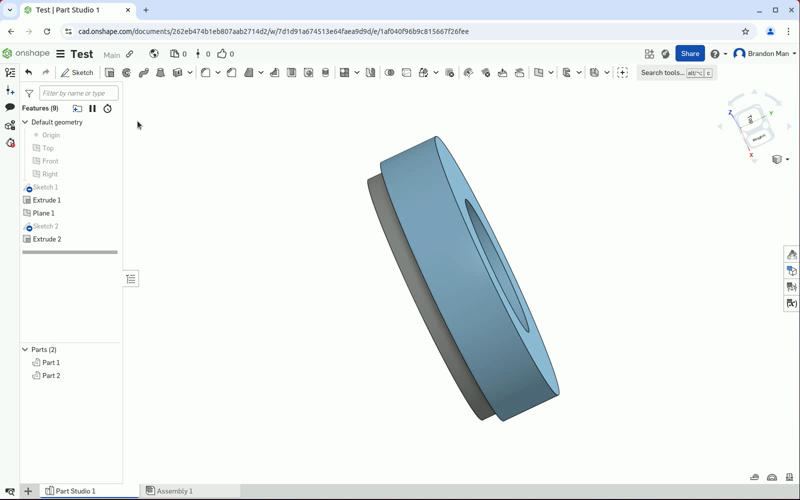
key(up, 2)
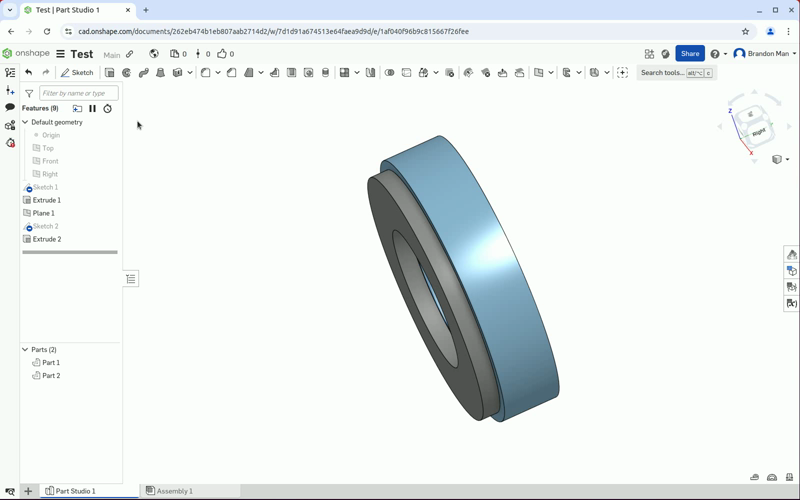
key(right, 2)
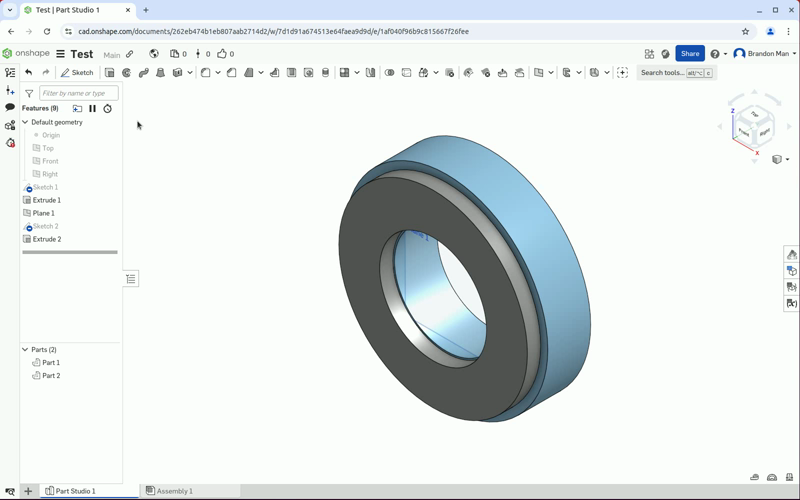
mouse_move(73, 189)
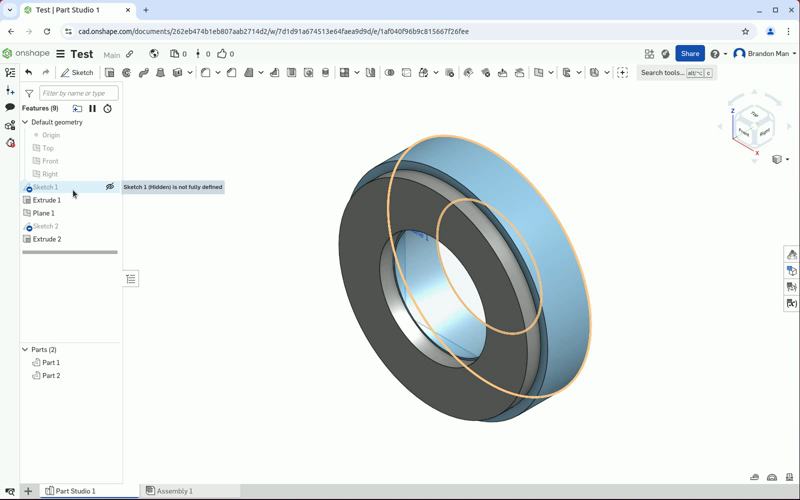
click(73, 189)